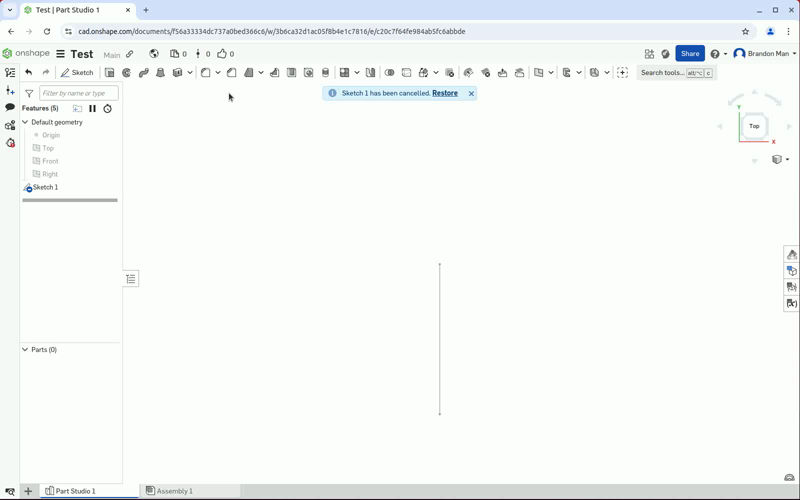
key(shift+h)
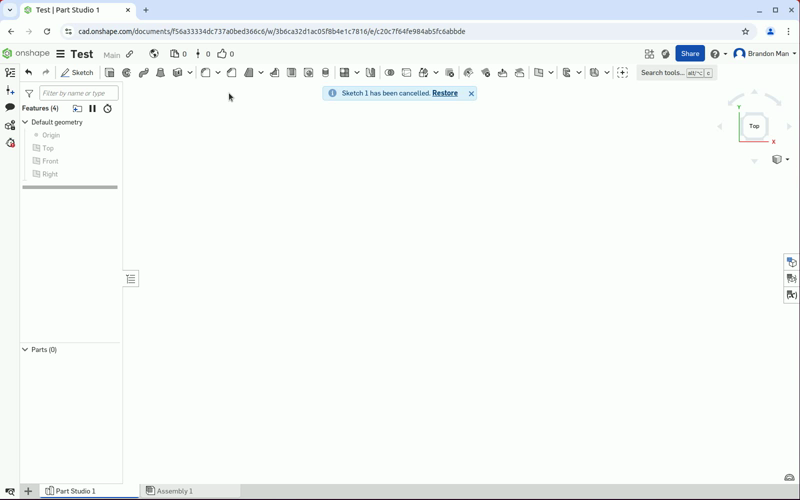
mouse_move(73, 352)
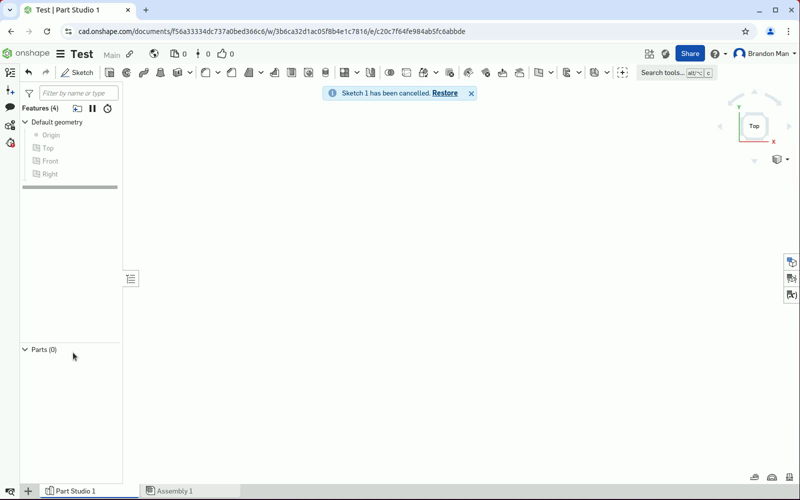
key(y)
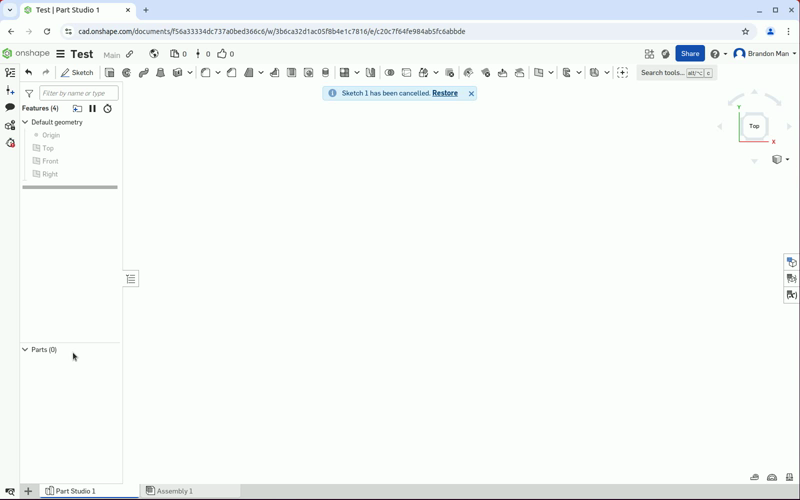
key(shift+p)
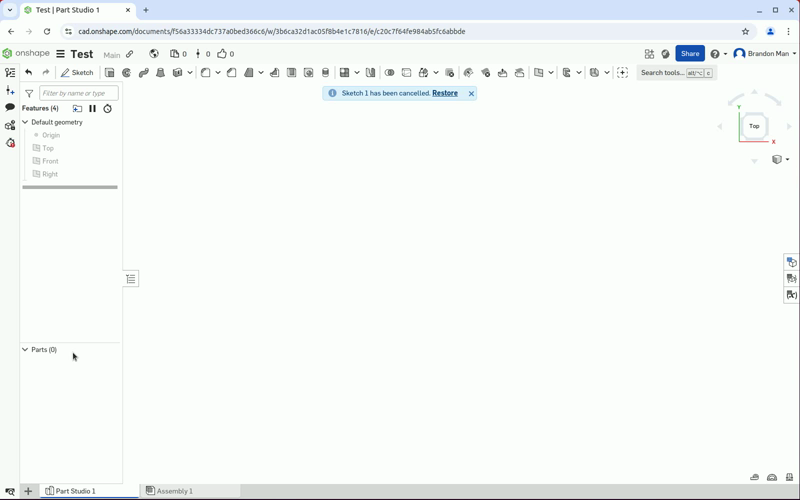
key(space)
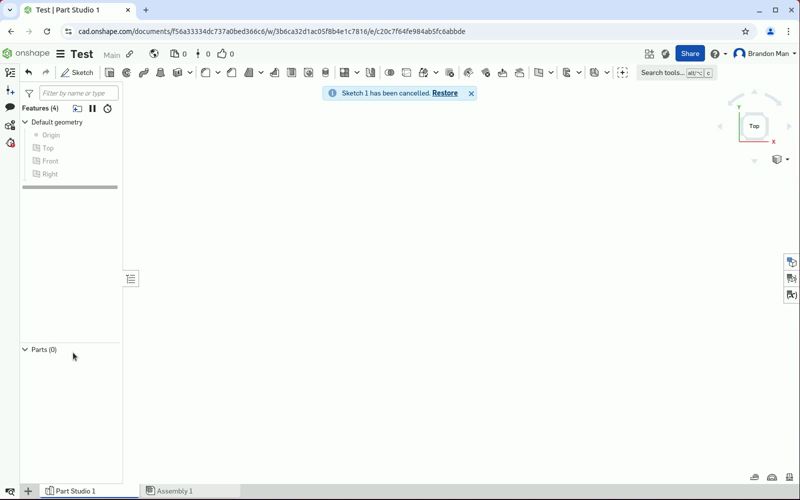
key_down(shift)
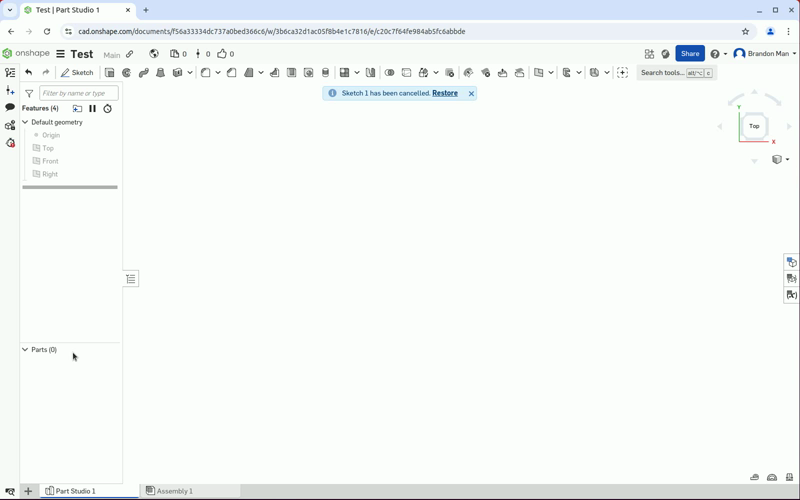
key(up)
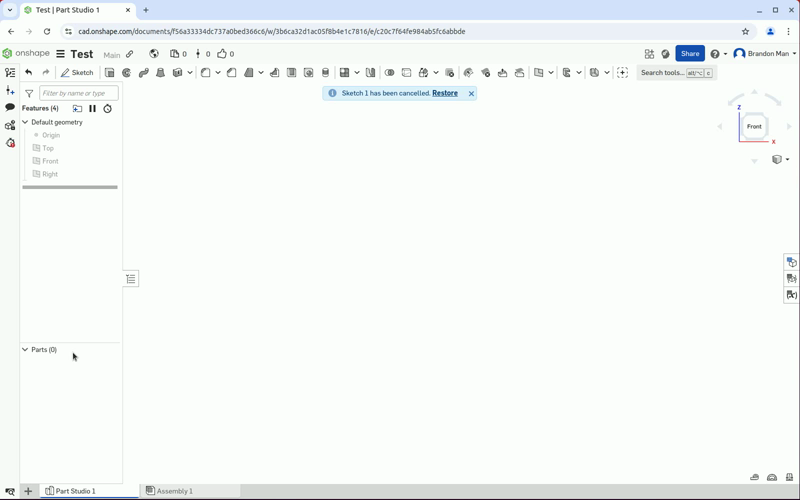
key_up(shift)
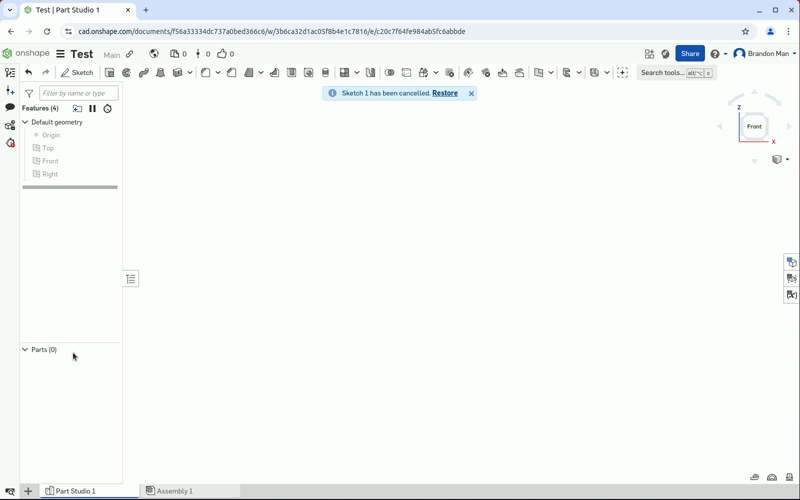
mouse_move(73, 352)
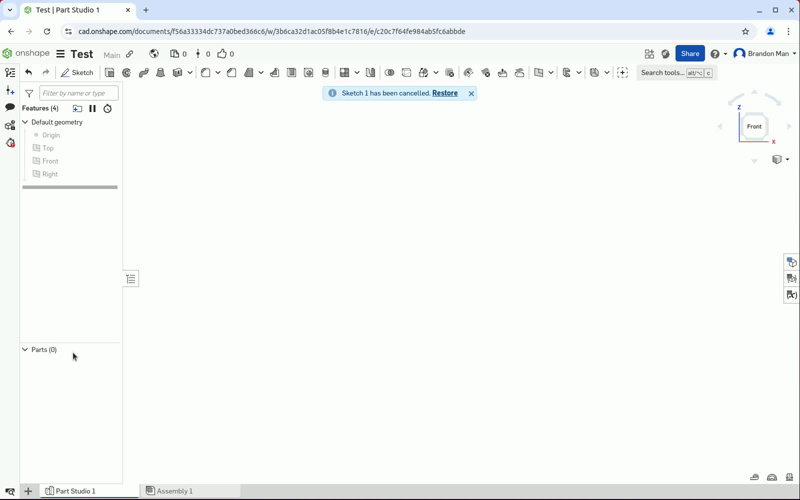
key(shift+y)
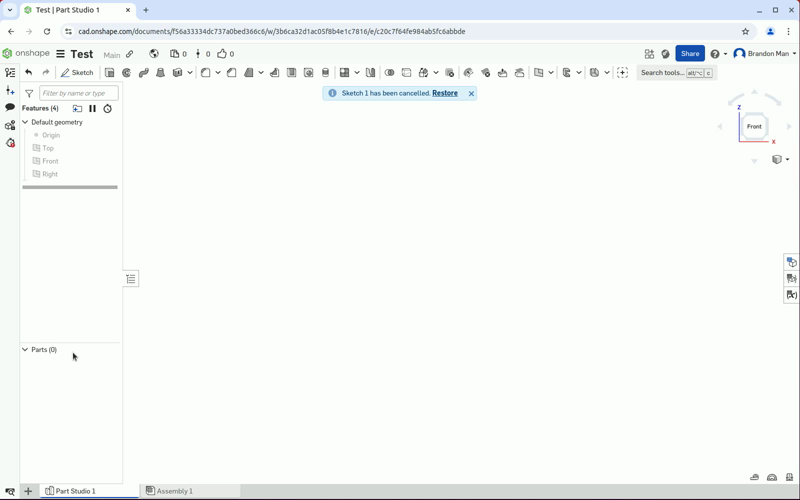
key(shift+s)
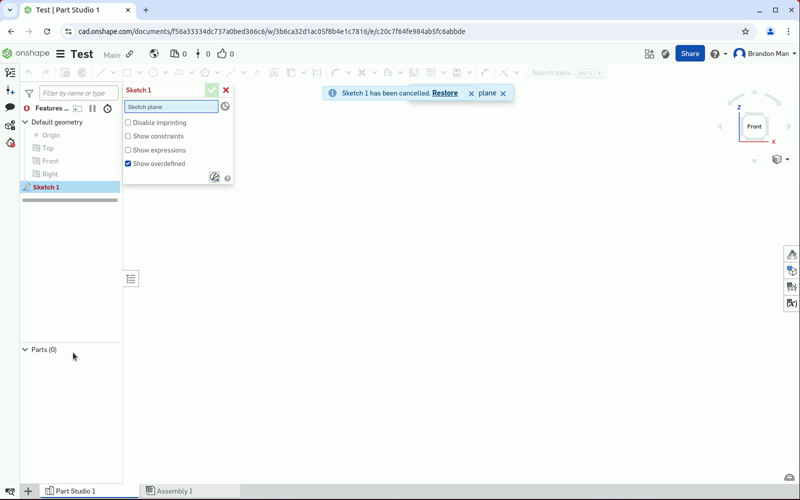
mouse_move(73, 163)
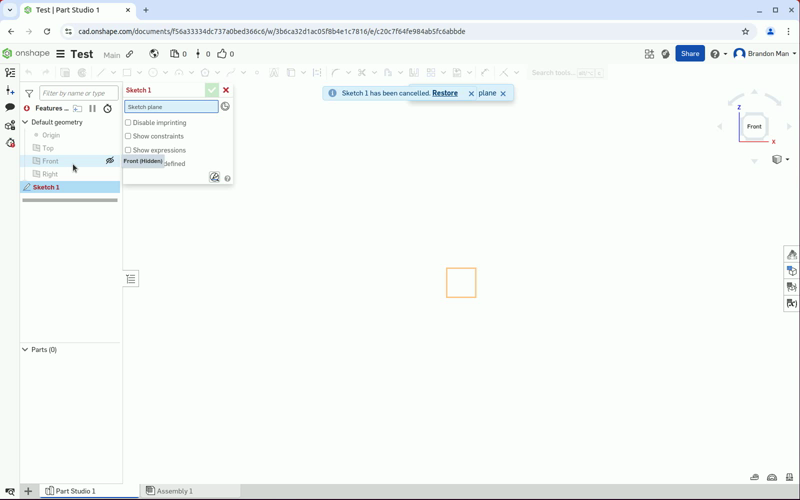
click(73, 163)
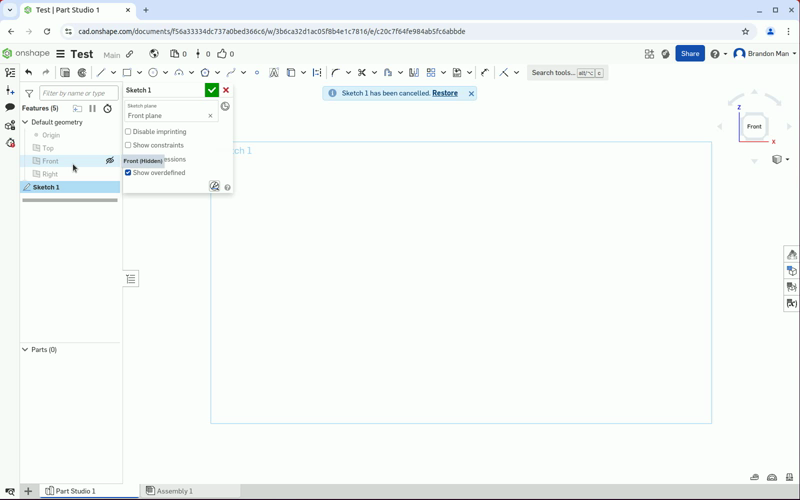
mouse_move(73, 352)
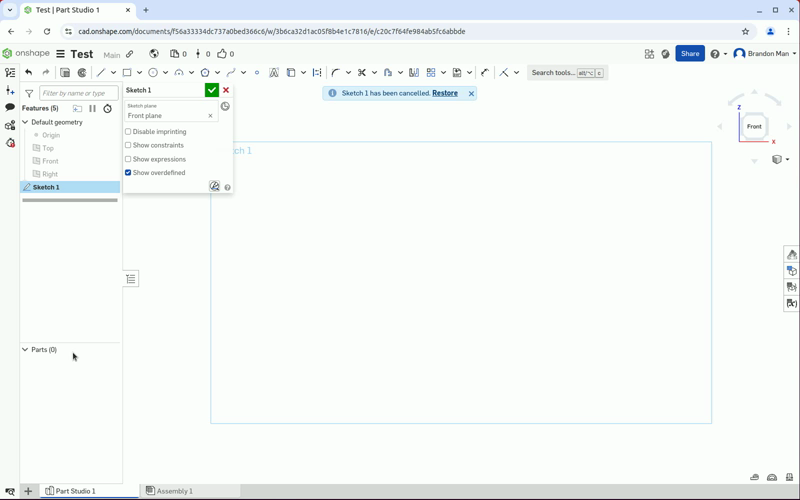
key(y)
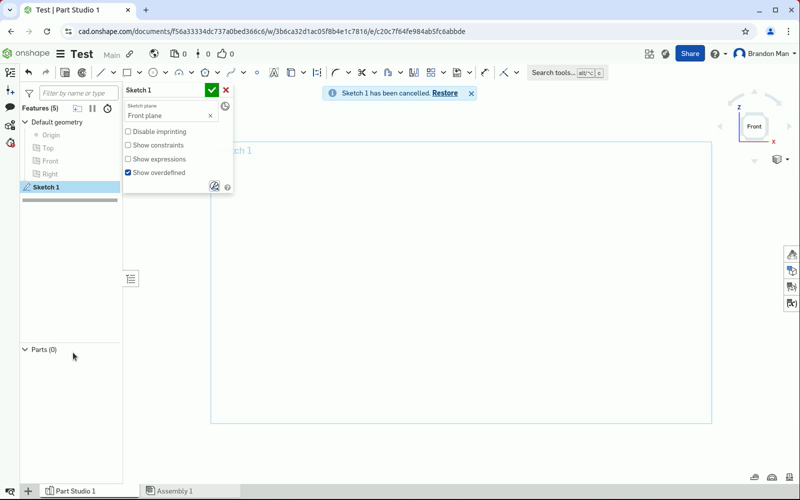
key(l)
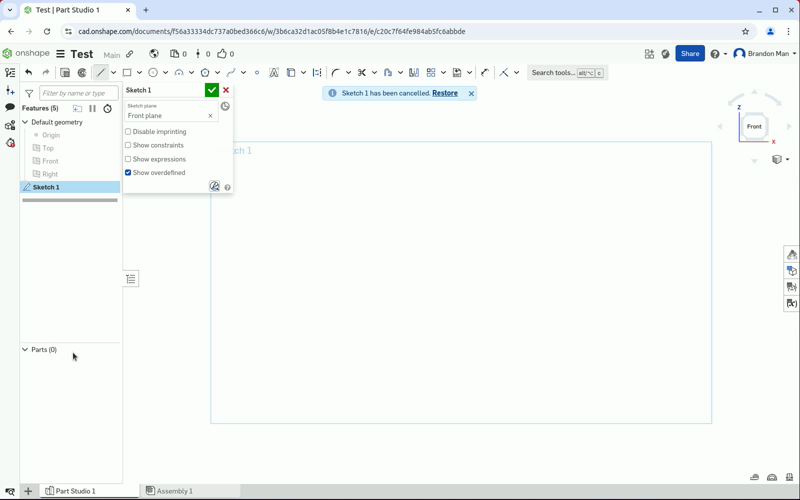
key_down(shift)
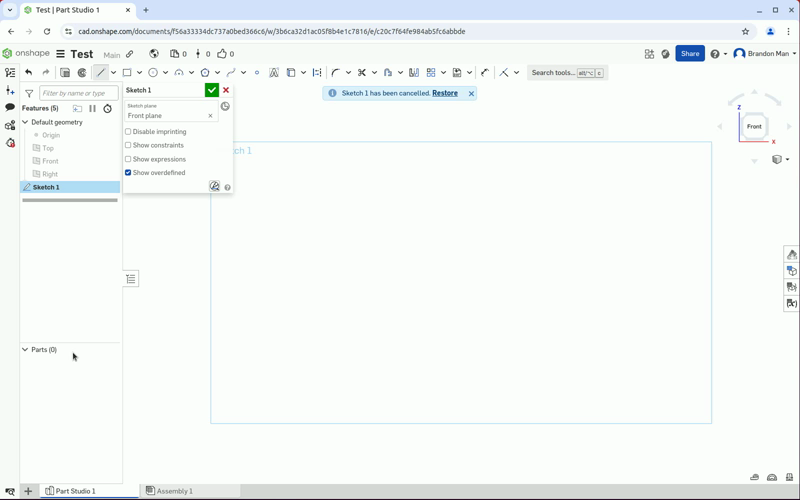
mouse_move(460, 282)
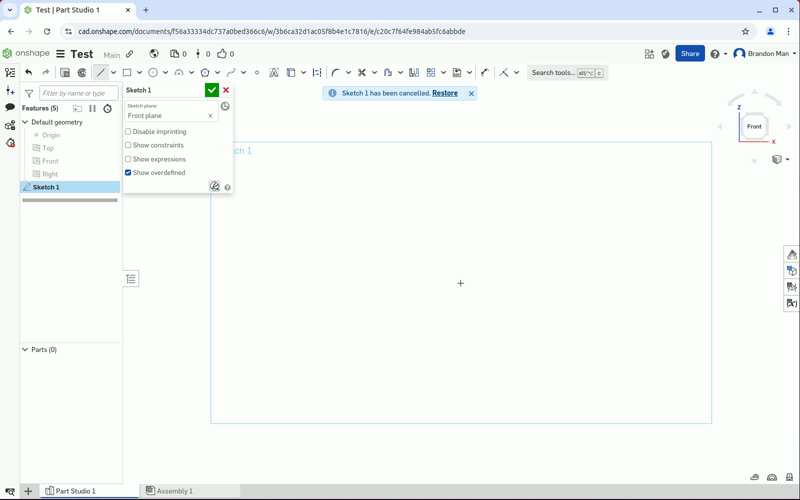
click(460, 282)
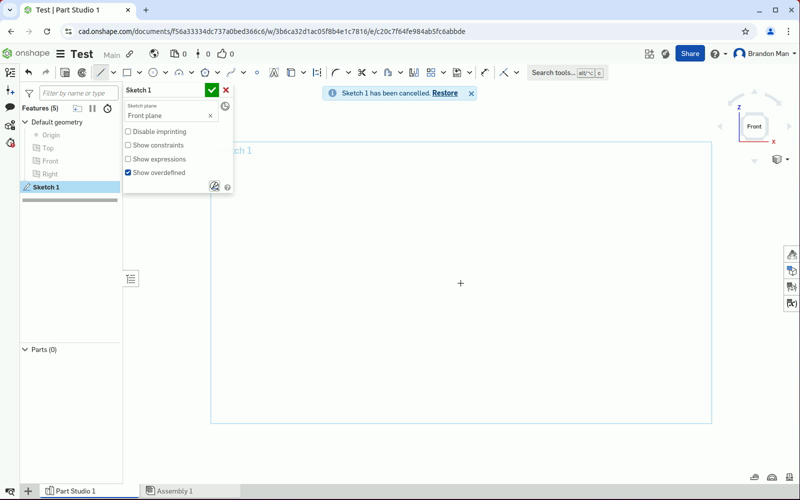
key_up(shift)
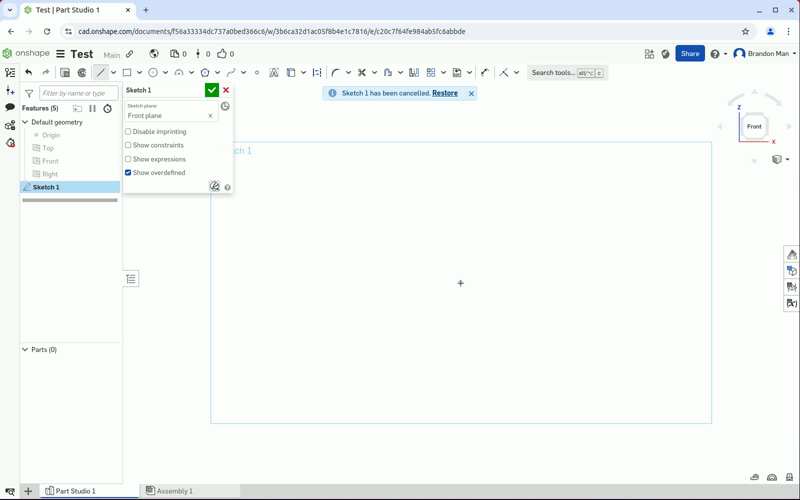
key_down(shift)
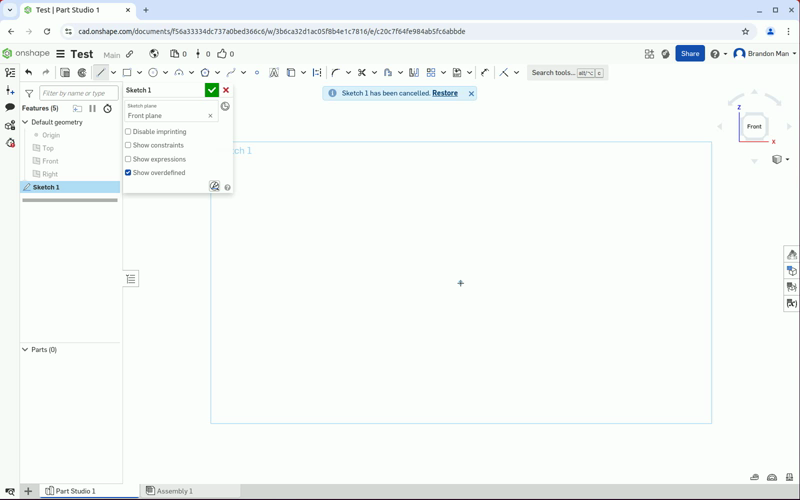
mouse_move(490, 282)
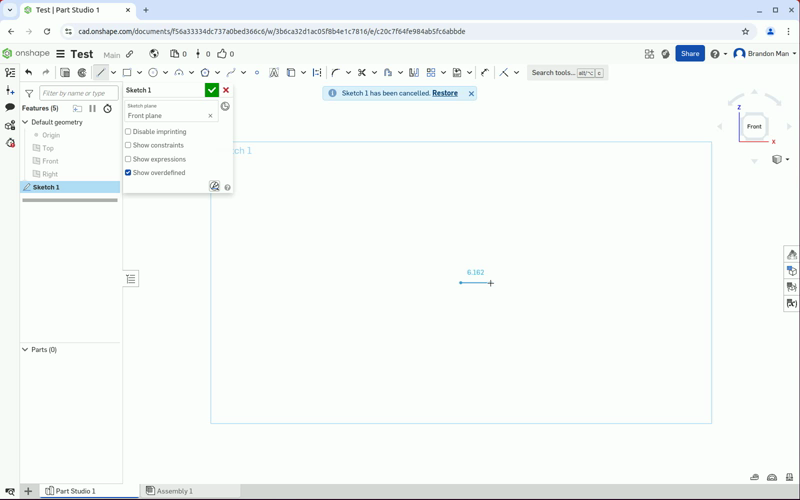
mouse_move(500, 282)
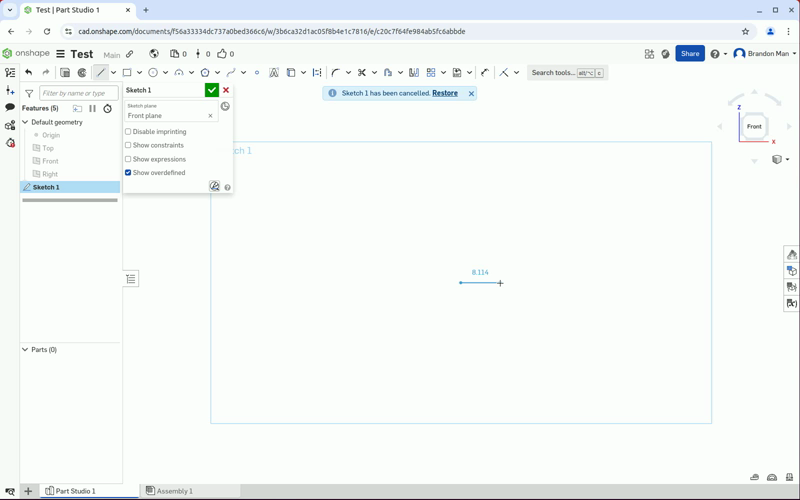
click(500, 282)
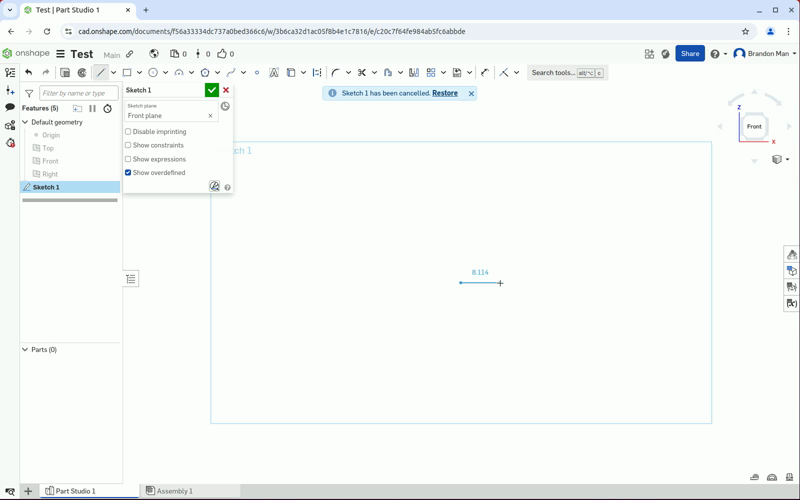
key_up(shift)
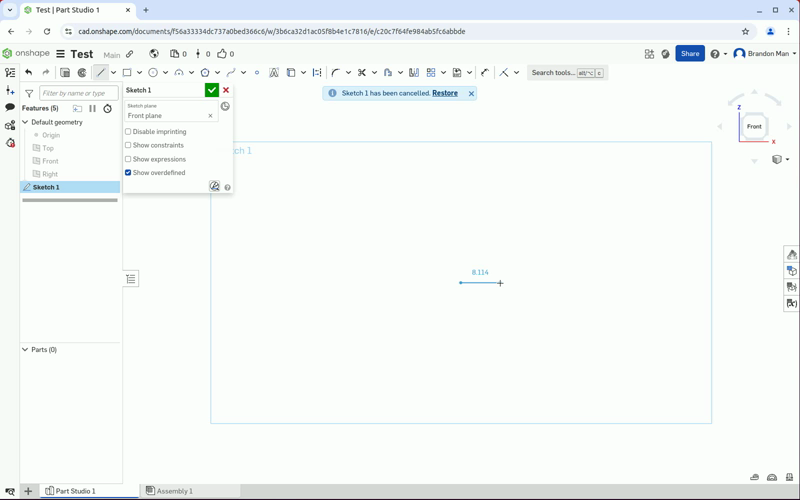
key(esc)
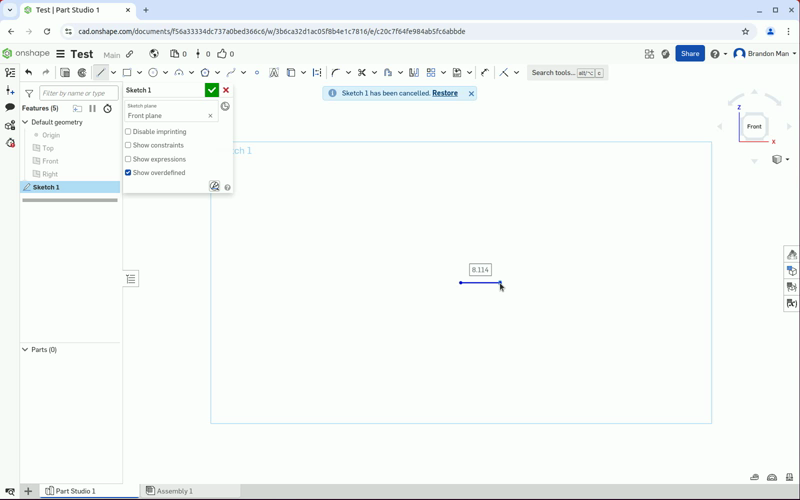
key(a)
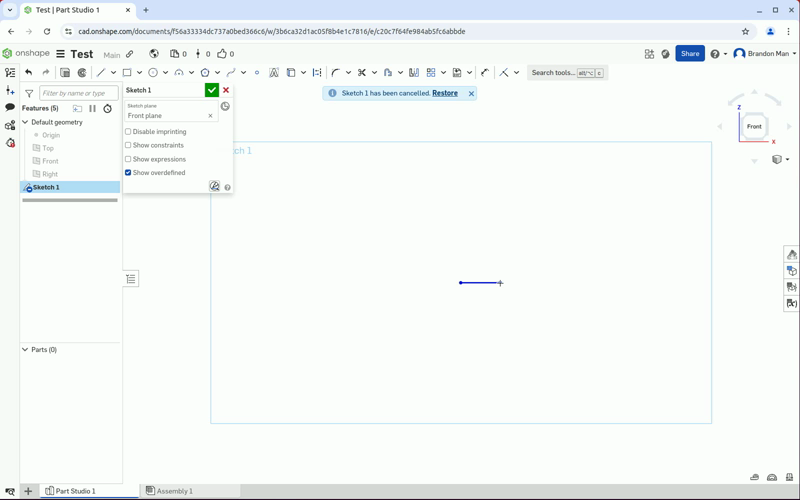
mouse_move(500, 282)
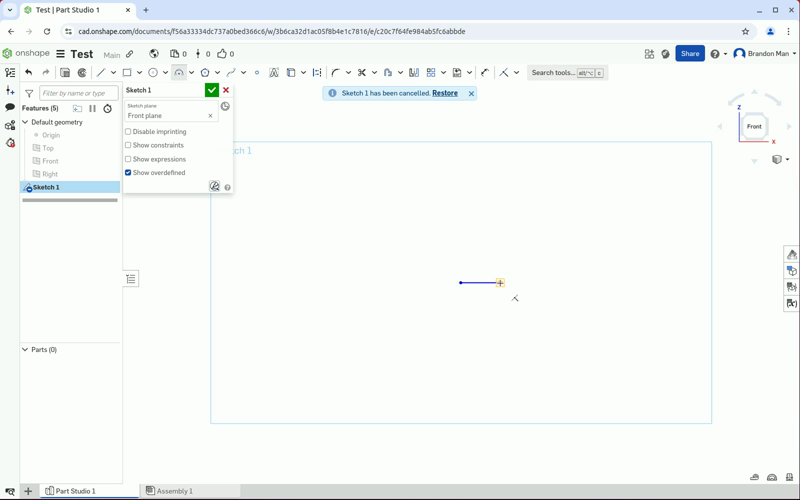
click(500, 282)
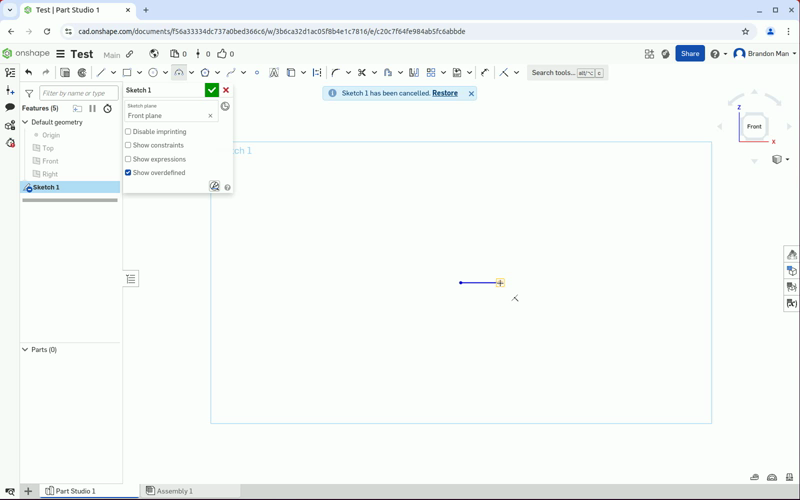
key_down(shift)
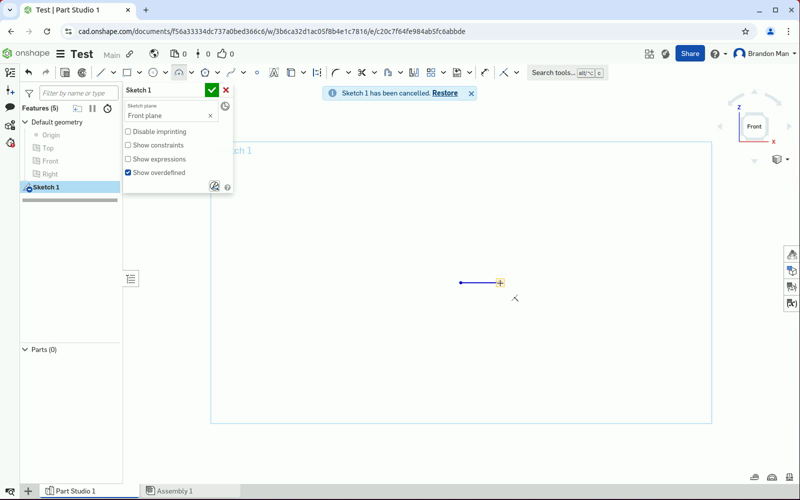
mouse_move(460, 243)
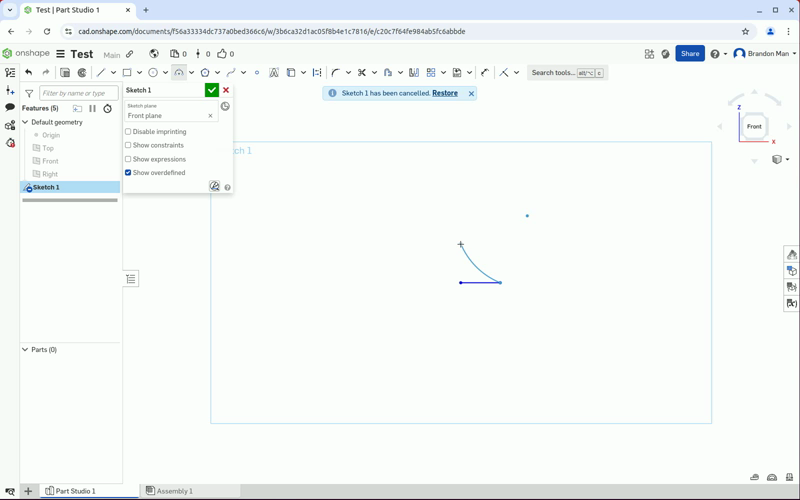
click(460, 243)
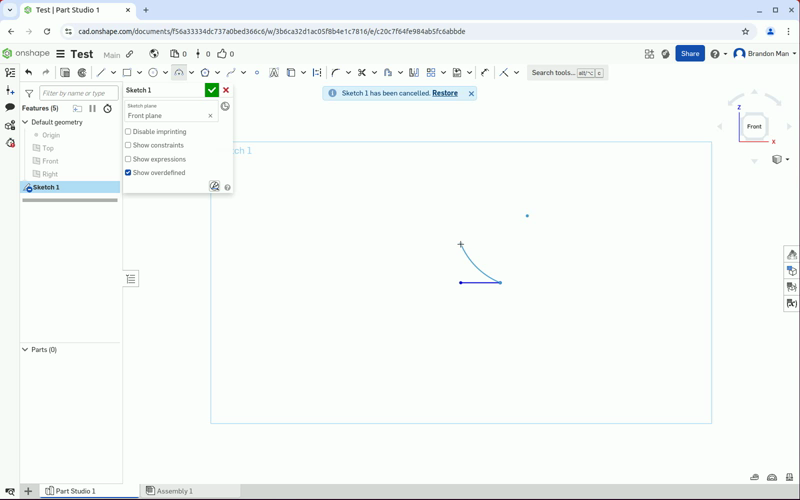
mouse_move(488, 255)
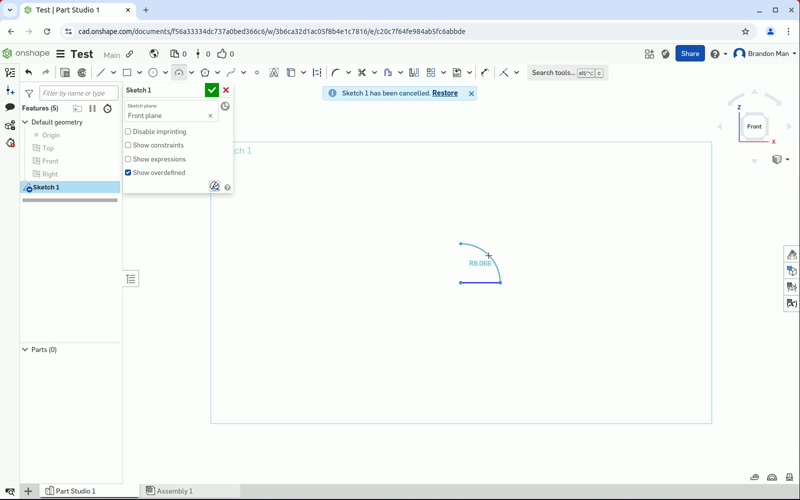
click(488, 255)
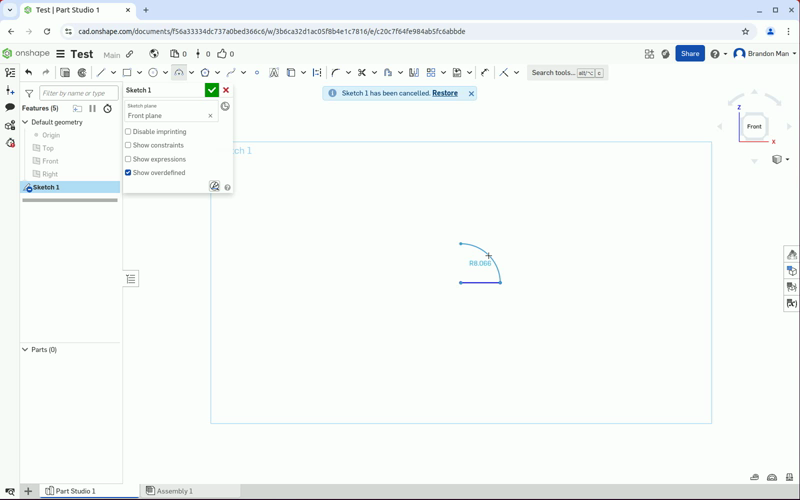
key_up(shift)
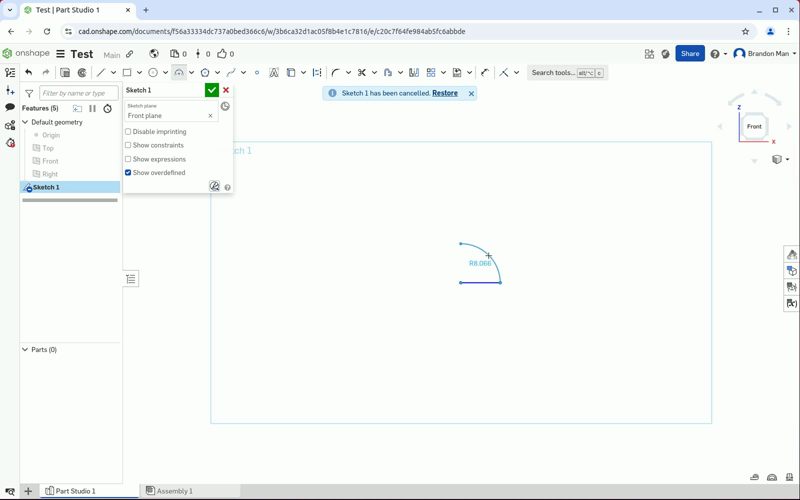
key(esc)
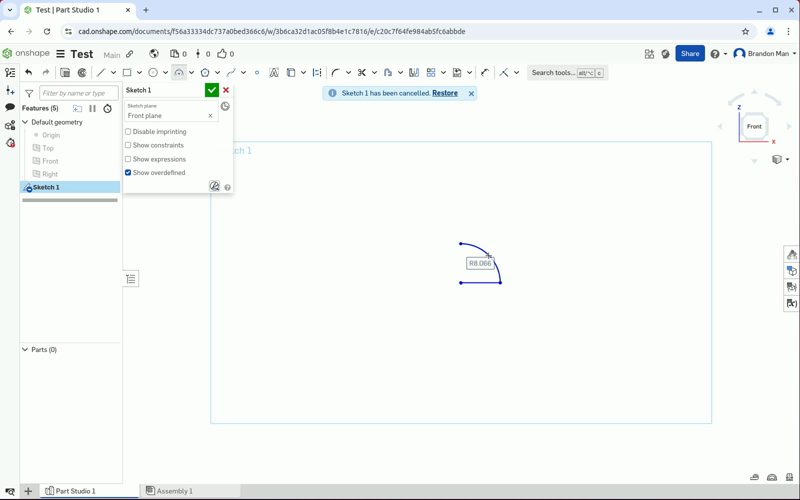
key(l)
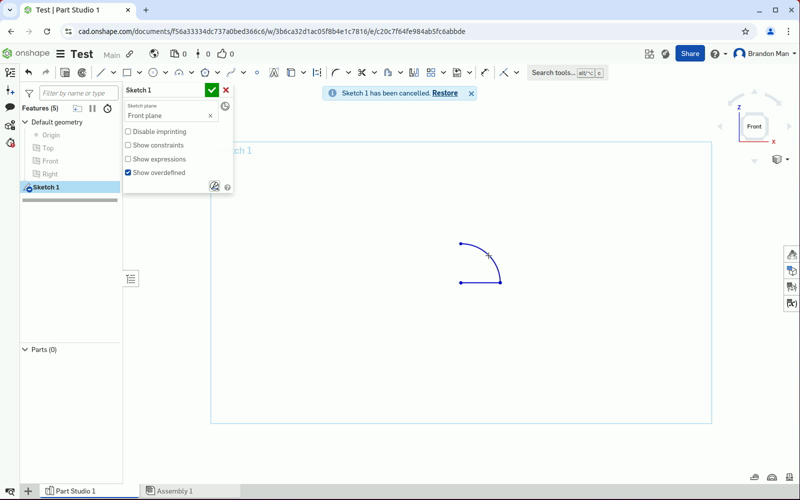
mouse_move(460, 243)
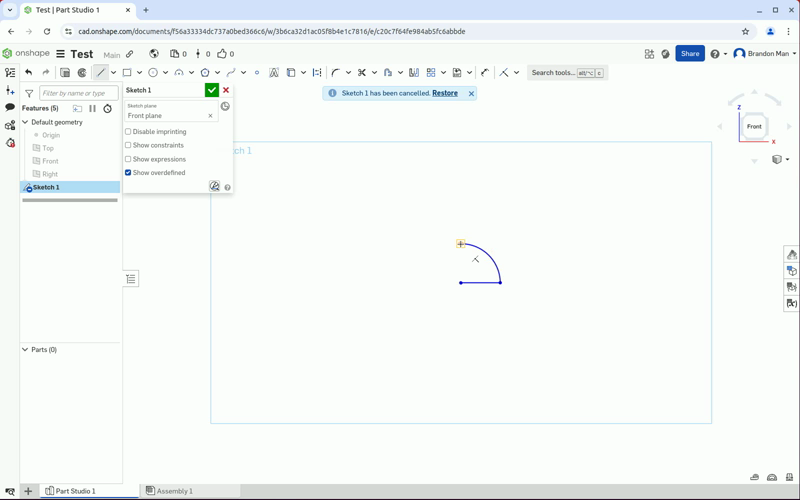
click(460, 243)
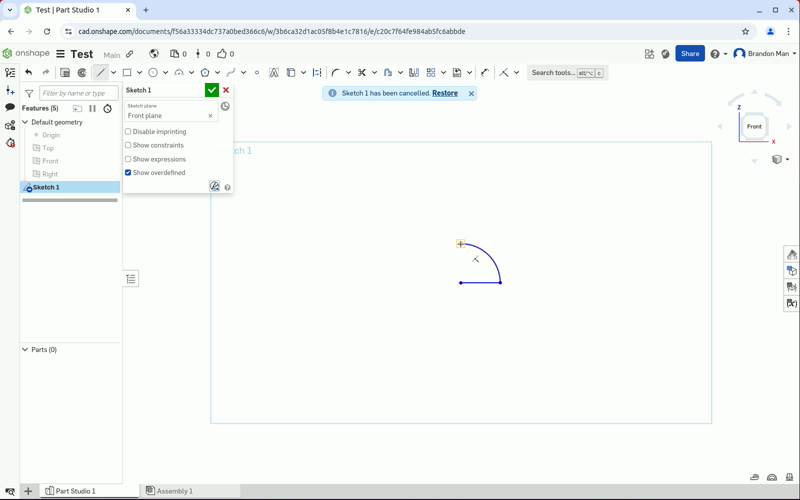
mouse_move(490, 243)
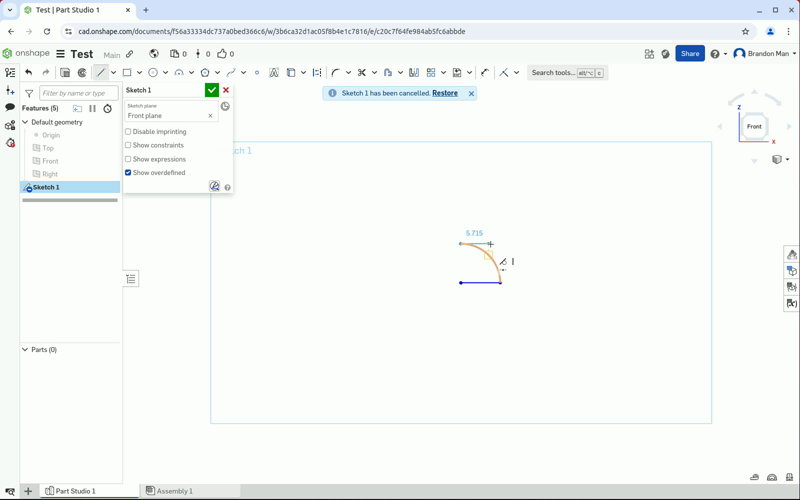
key_down(shift)
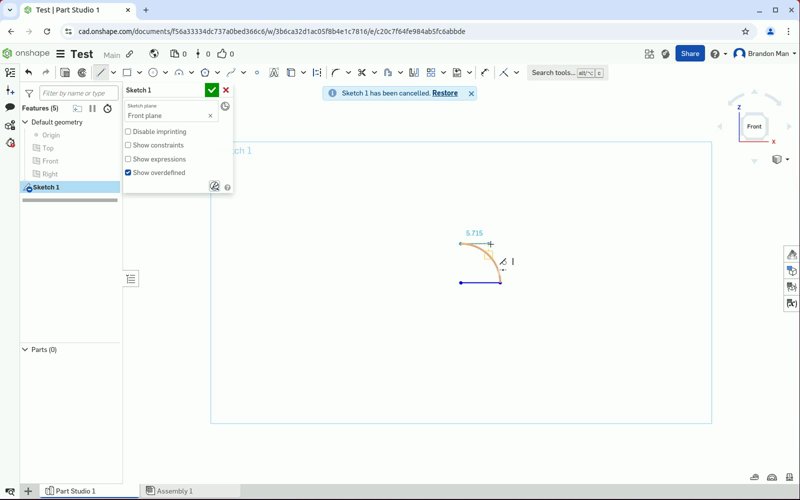
mouse_move(460, 282)
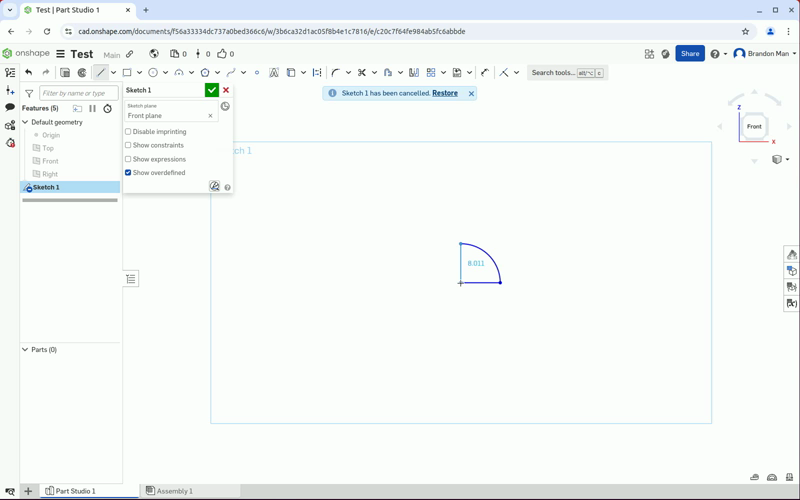
key_up(shift)
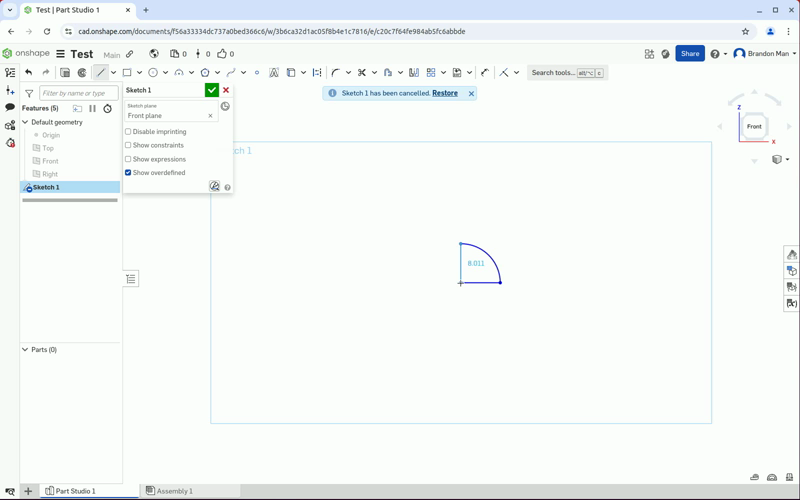
click(460, 282)
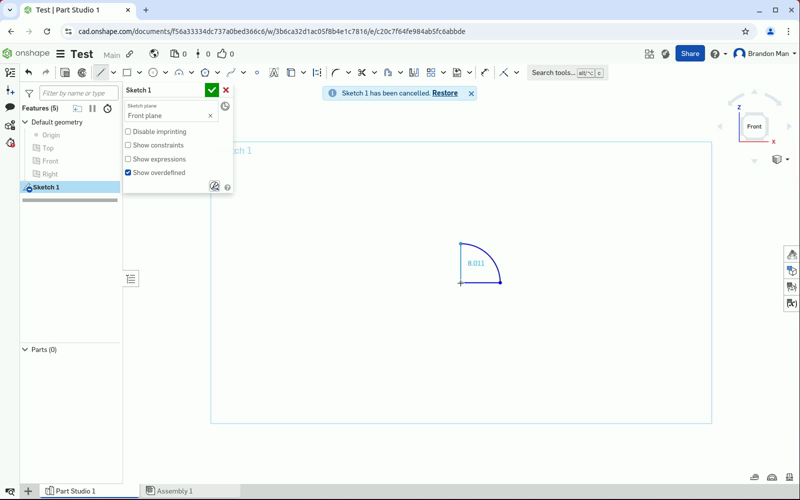
key(esc)
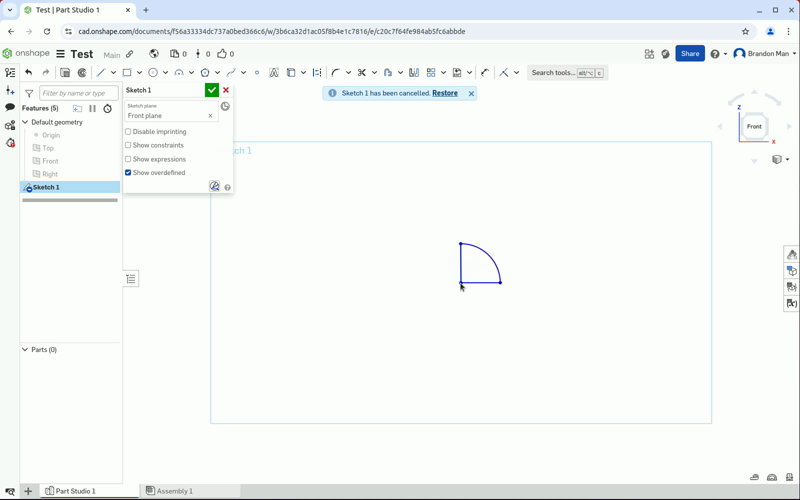
mouse_move(493, 272)
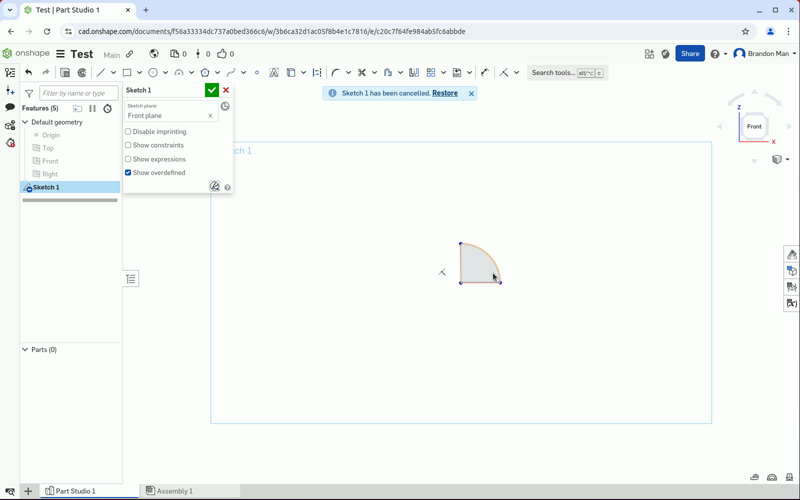
scroll(6)
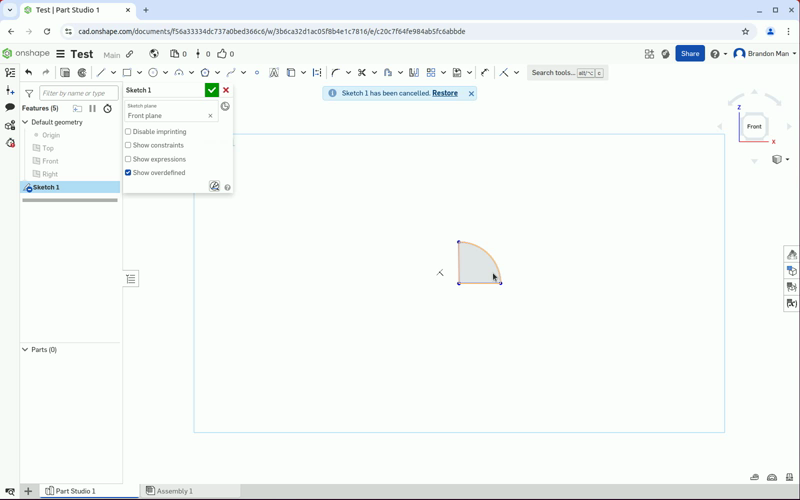
scroll(6)
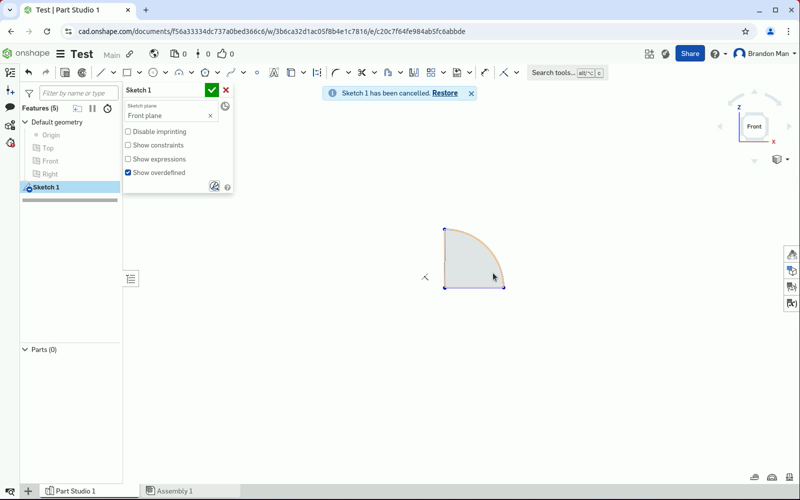
scroll(6)
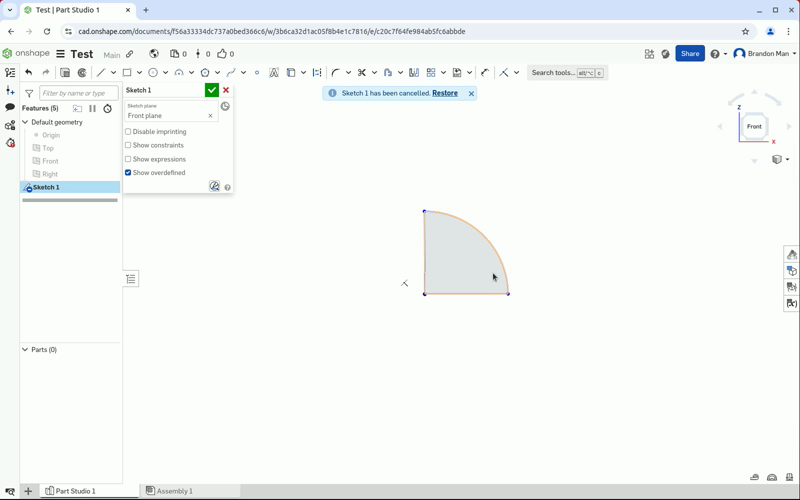
scroll(6)
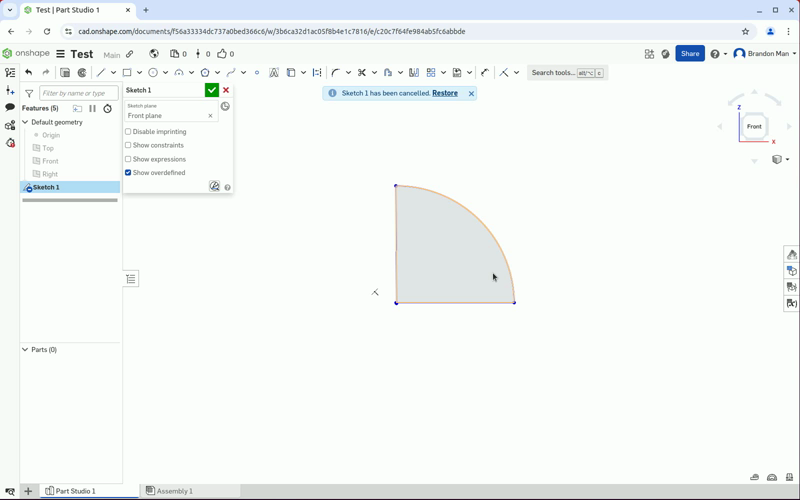
scroll(6)
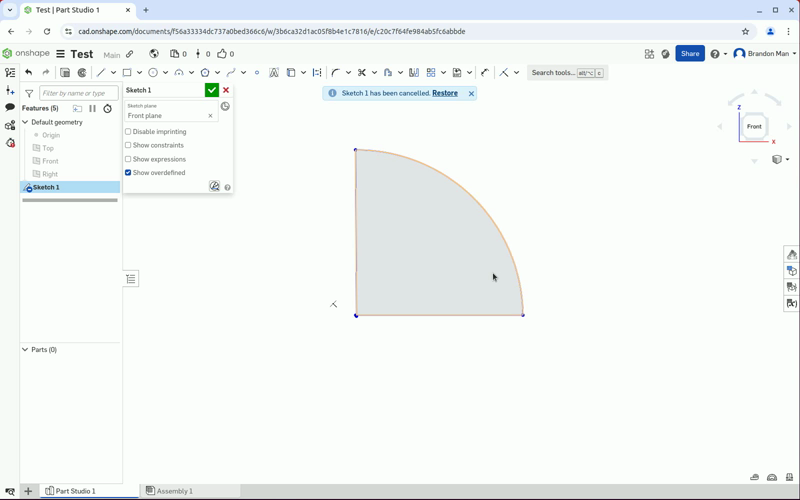
scroll(6)
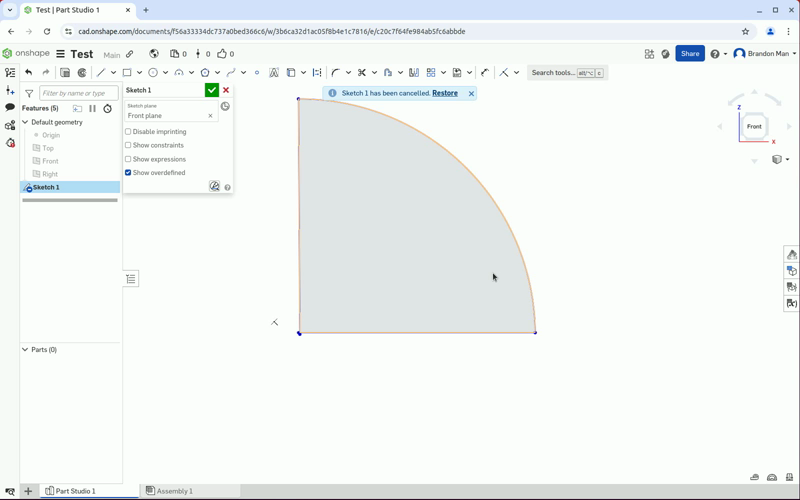
scroll(6)
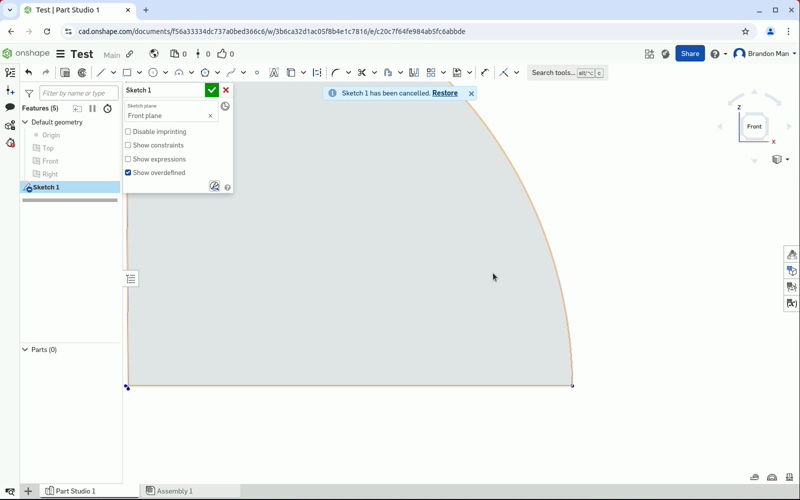
click(493, 272)
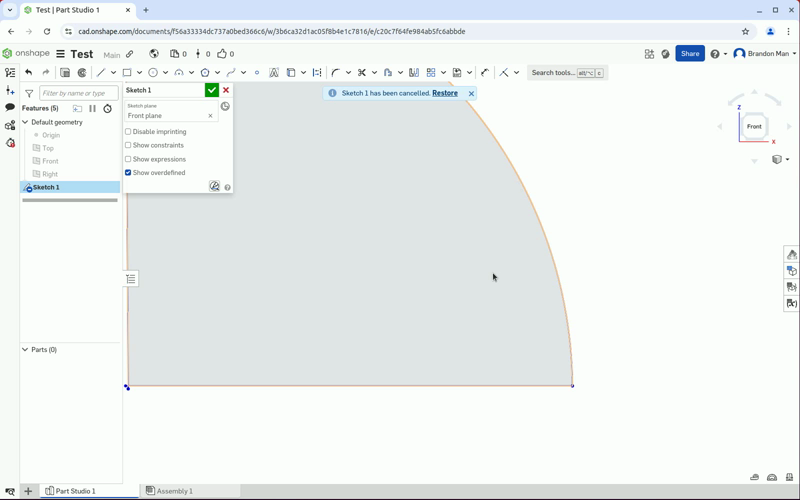
scroll(-6)
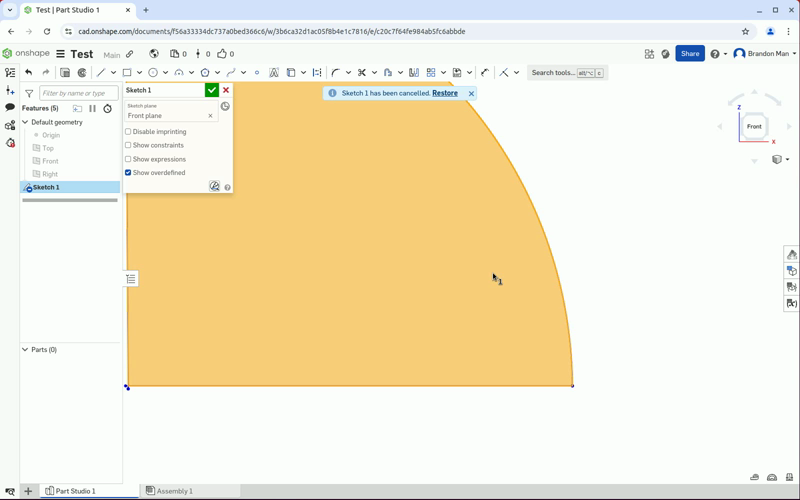
scroll(-6)
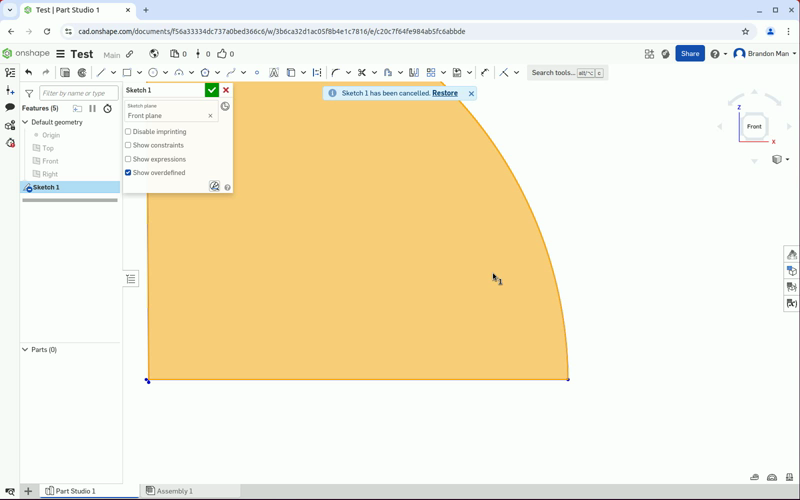
scroll(-6)
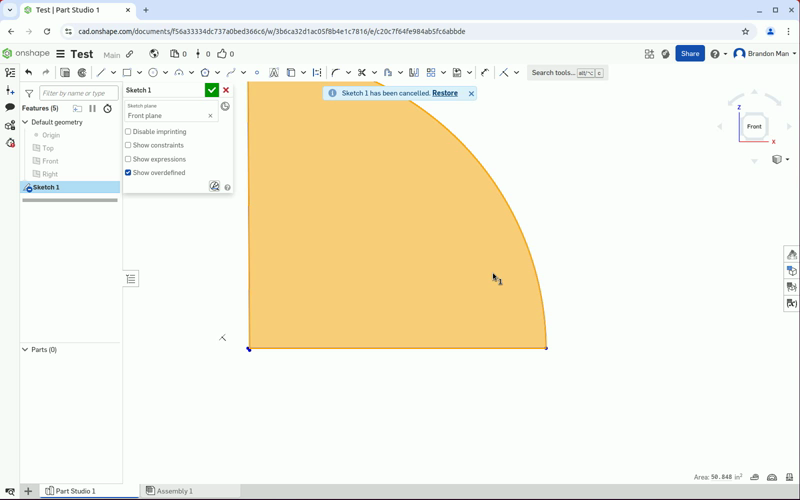
scroll(-6)
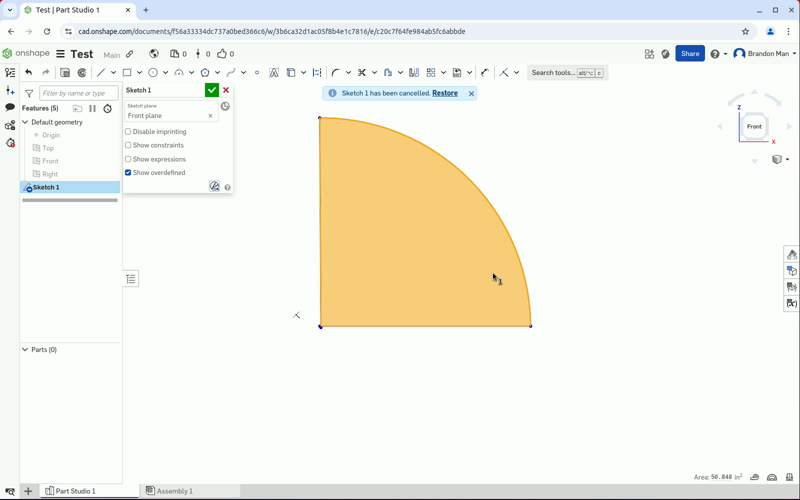
scroll(-6)
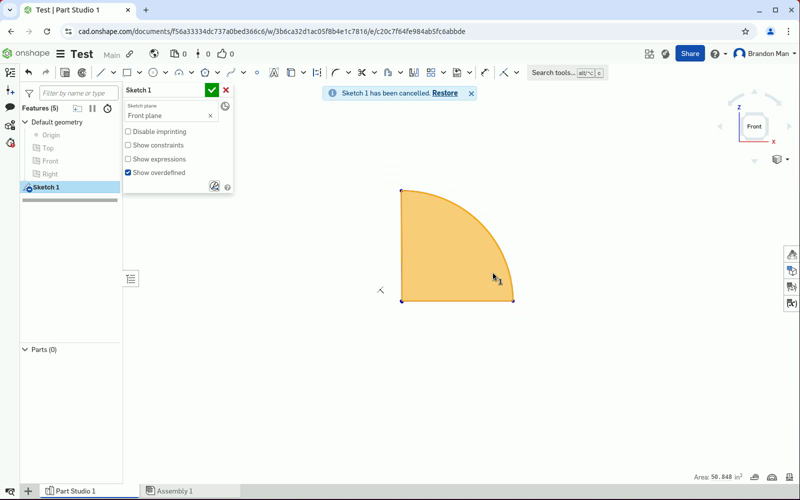
scroll(-6)
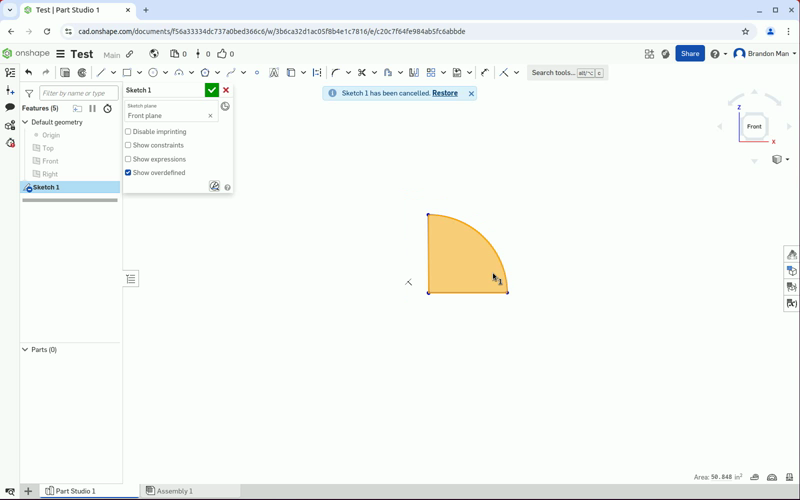
scroll(-6)
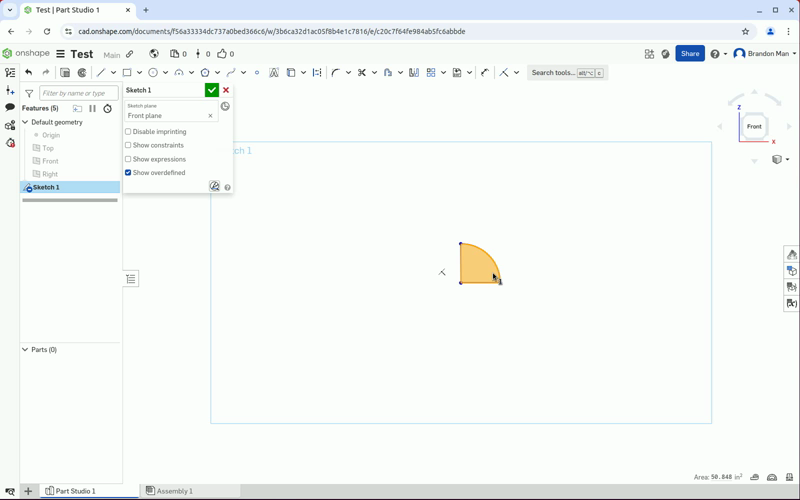
mouse_move(73, 352)
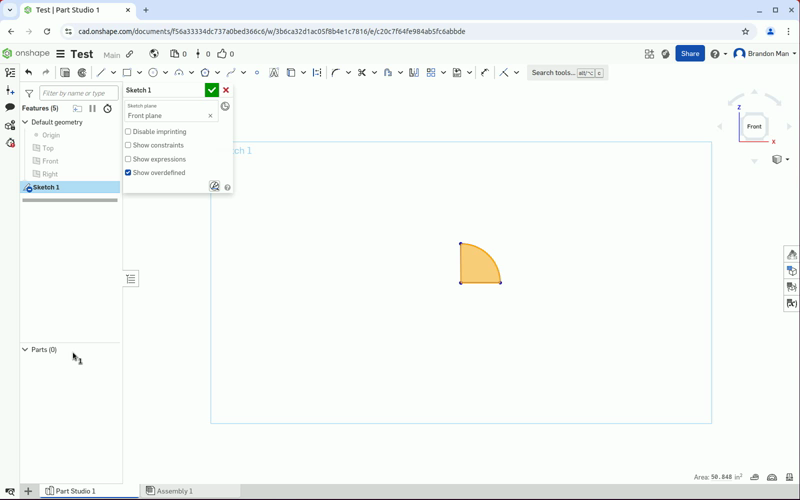
key(shift+y)
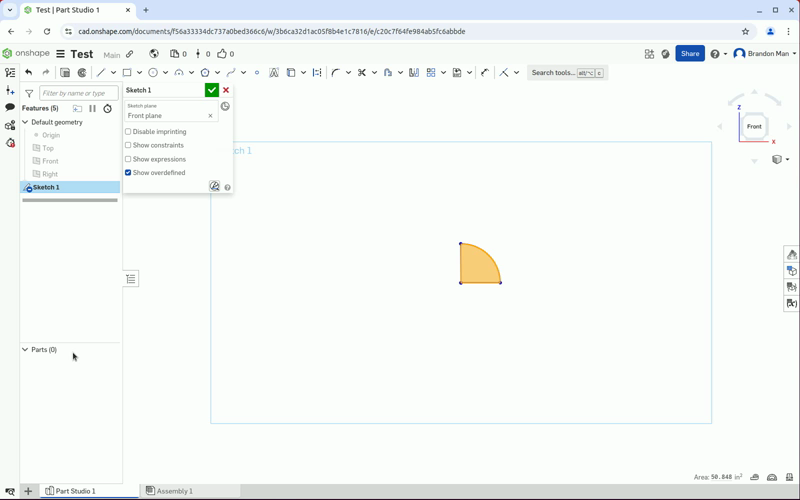
key(shift+e)
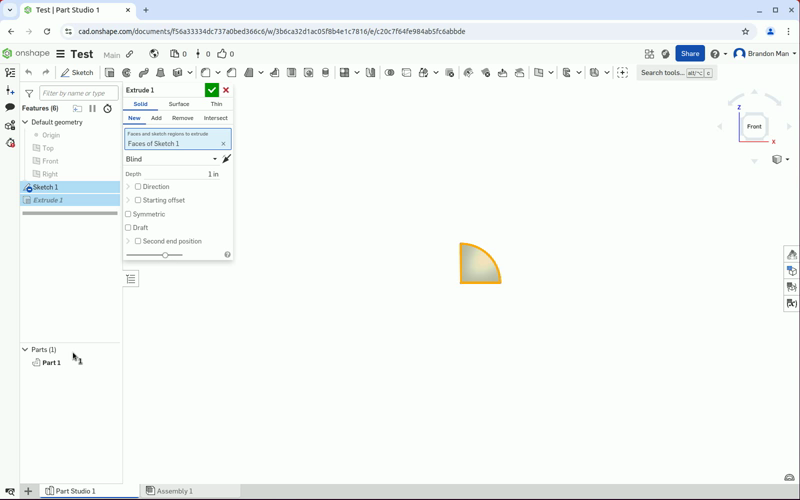
mouse_move(143, 106)
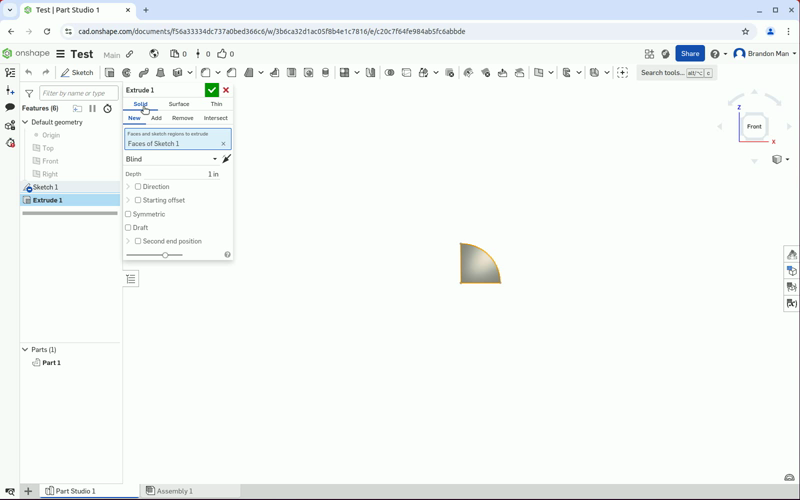
click(143, 106)
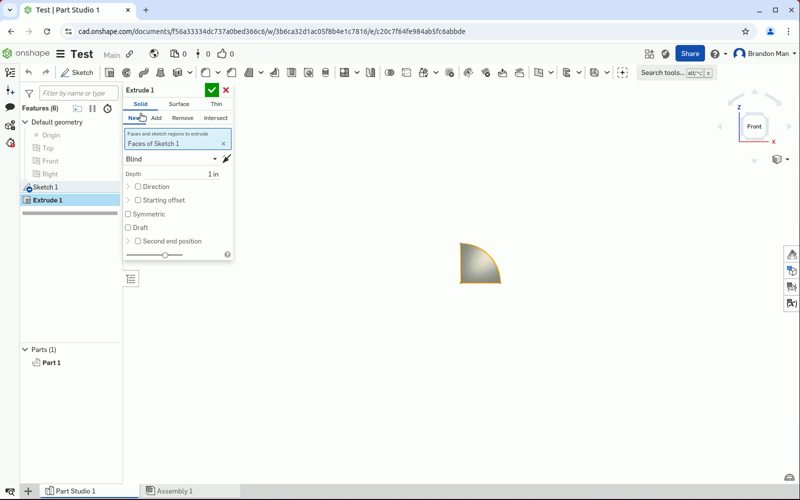
mouse_move(137, 120)
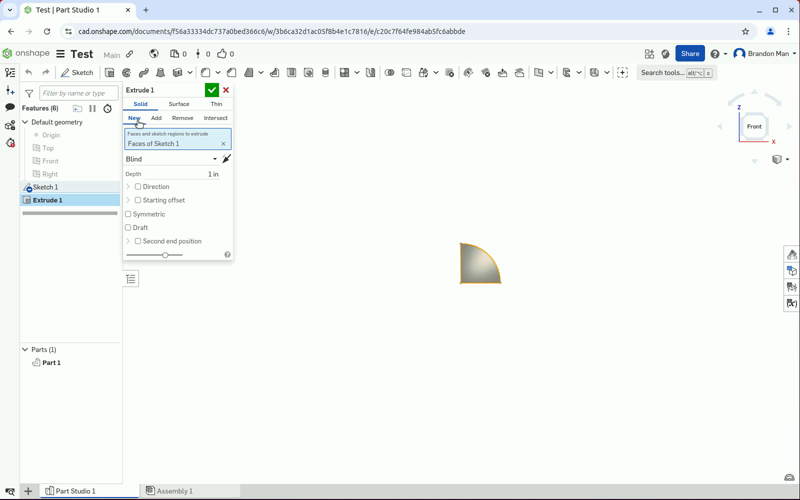
click(137, 120)
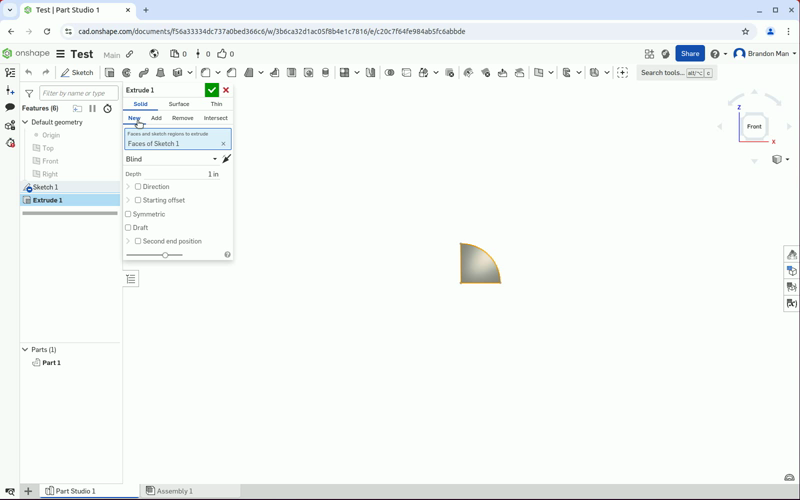
key(tab, 4)
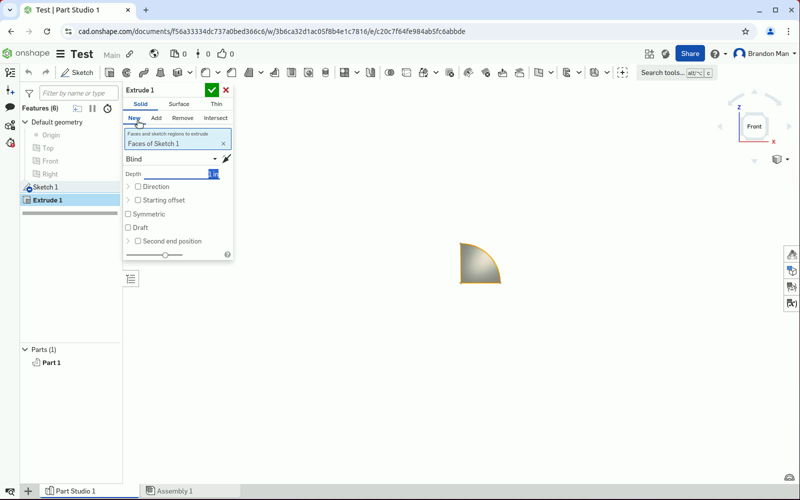
text(23.108)
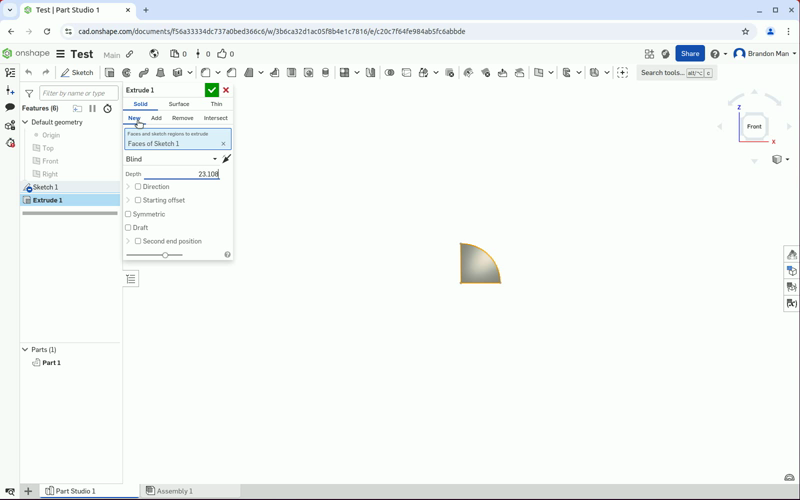
key(enter)
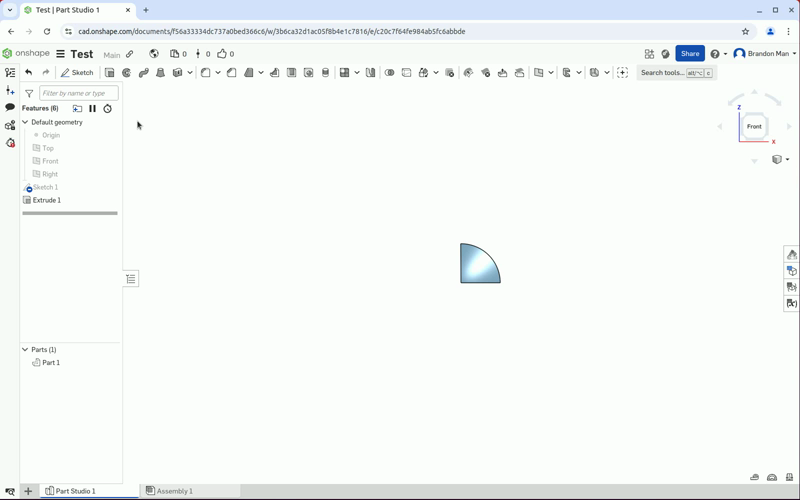
key(shift+h)
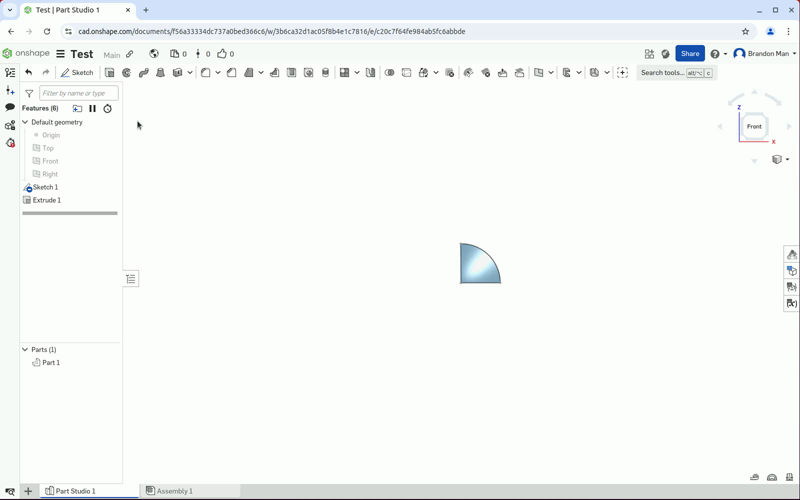
key(shift+h)
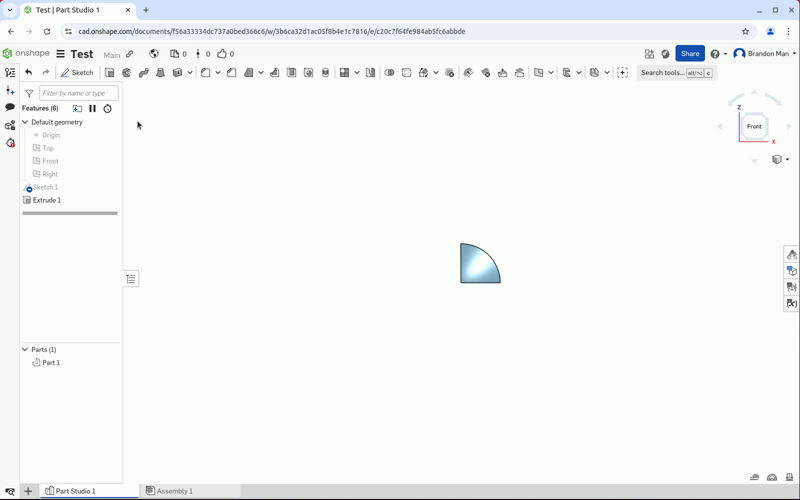
mouse_move(73, 189)
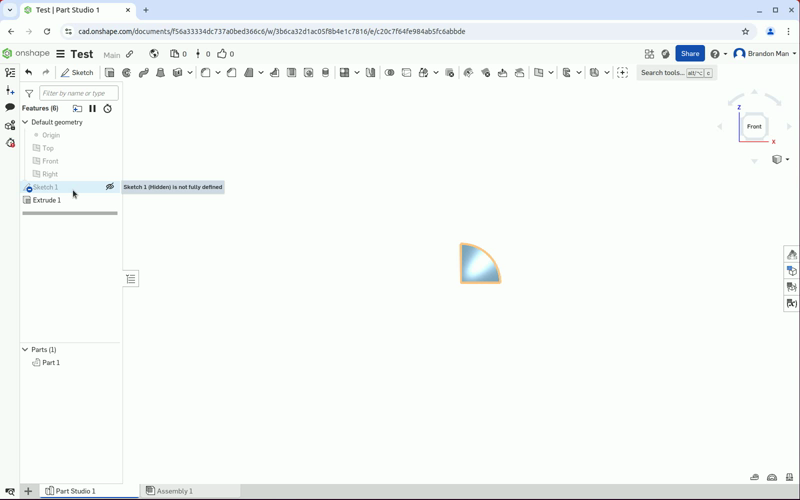
click(73, 189)
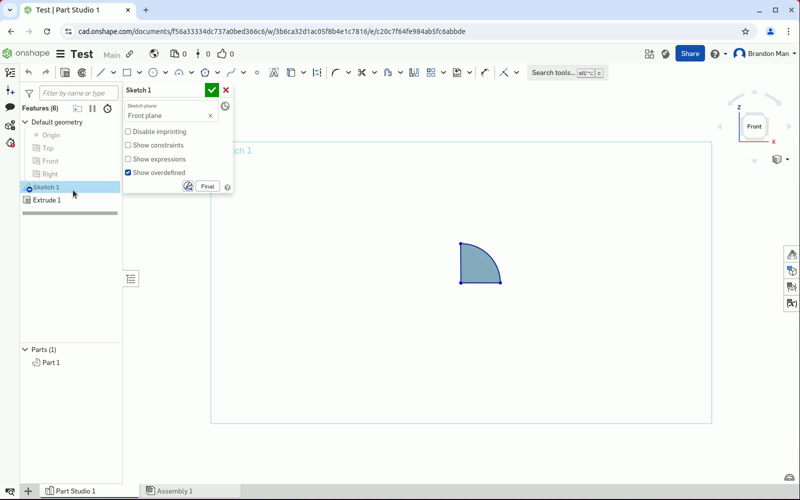
mouse_move(229, 92)
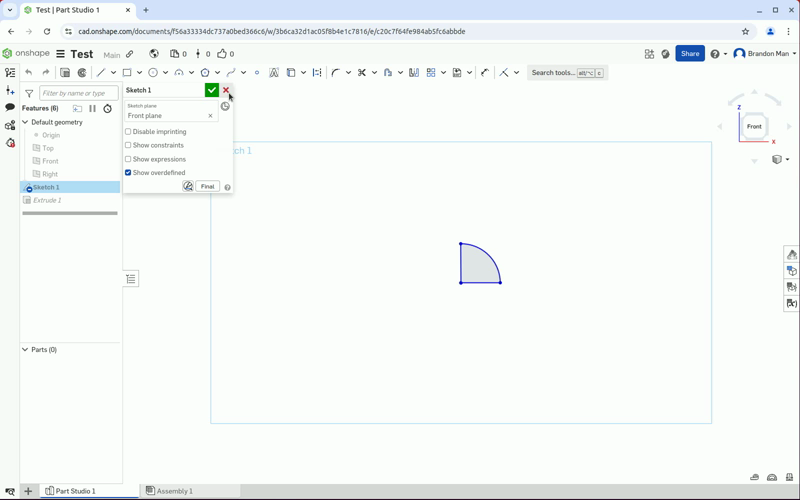
click(229, 92)
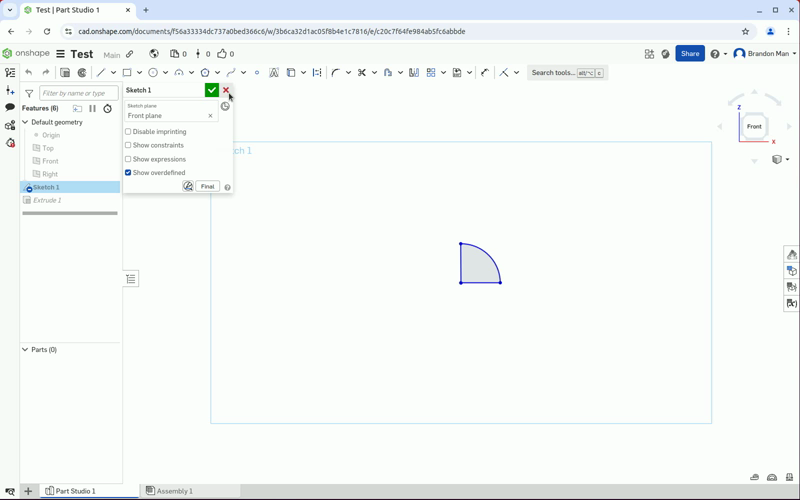
key(shift+s)
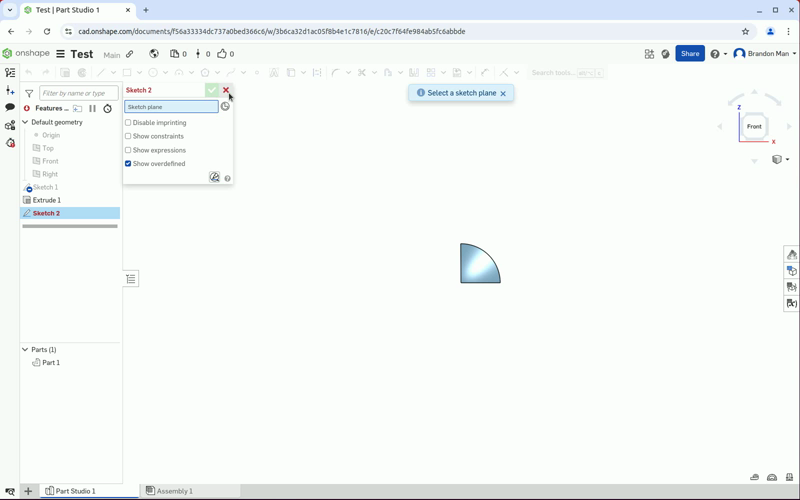
mouse_move(73, 163)
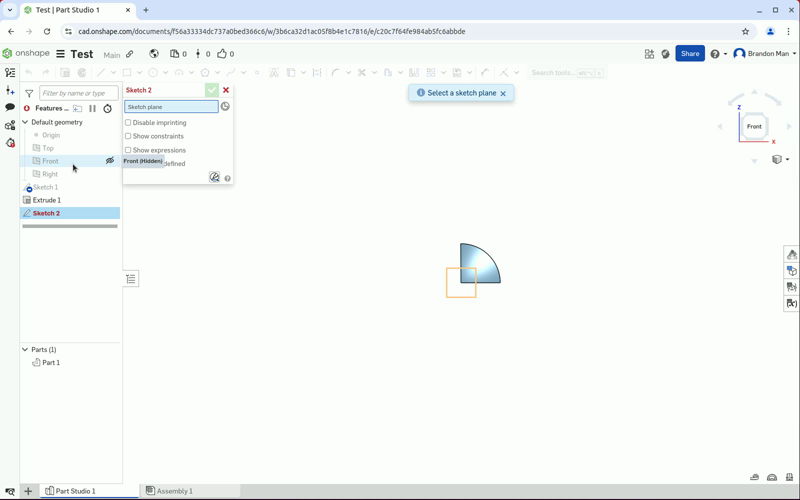
click(73, 163)
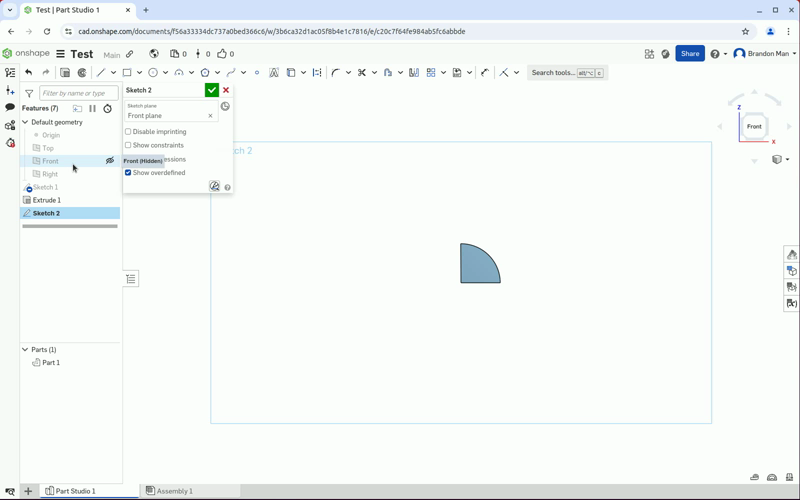
mouse_move(73, 352)
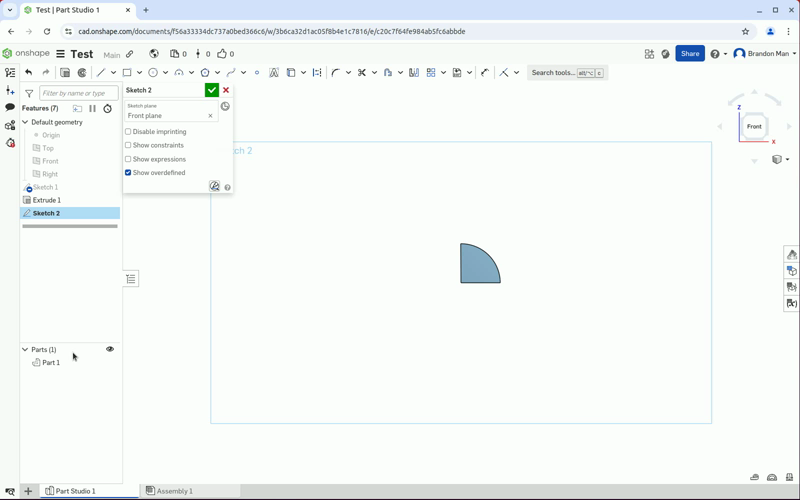
key(y)
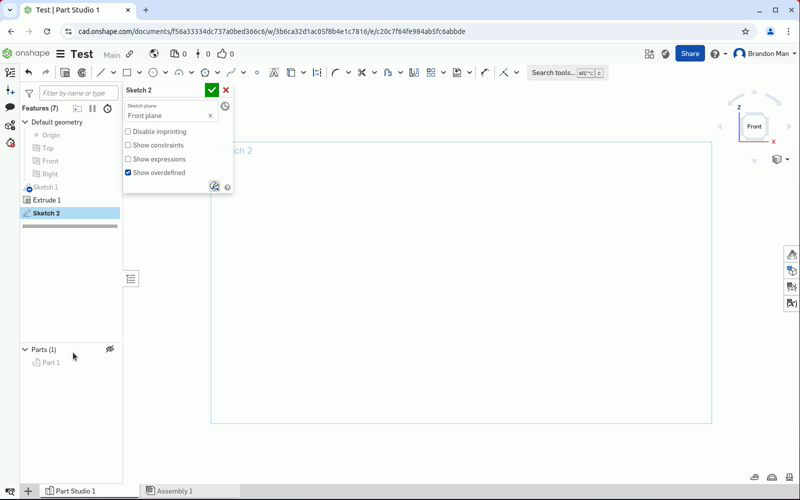
key(l)
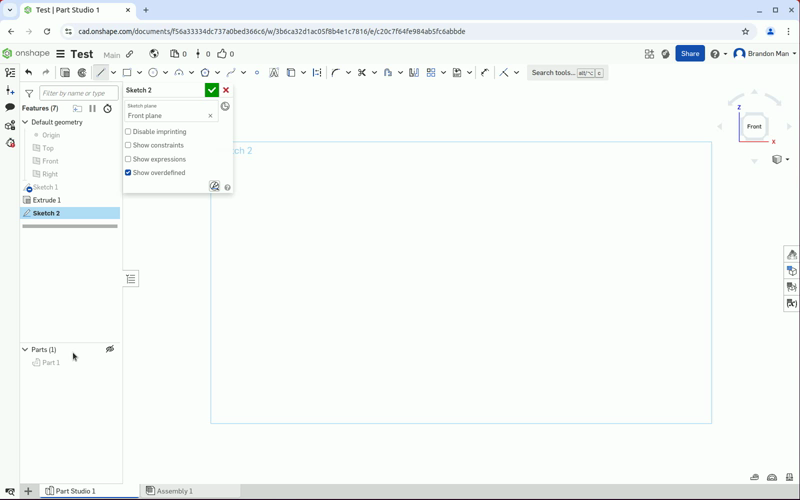
key_down(shift)
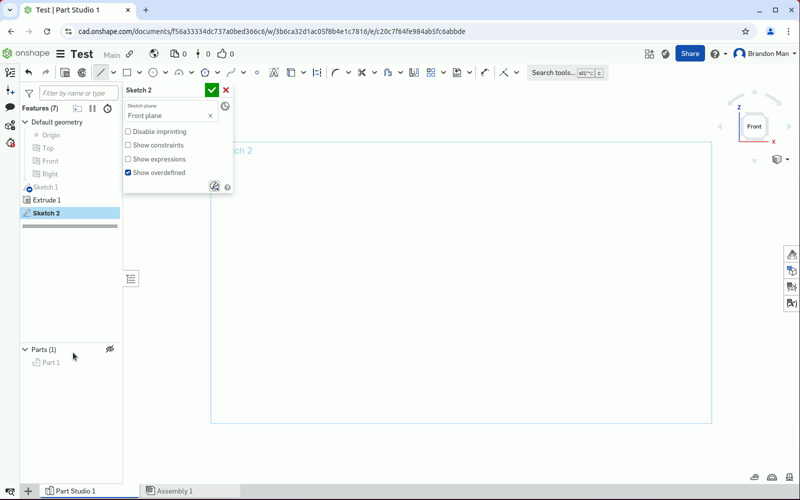
mouse_move(460, 282)
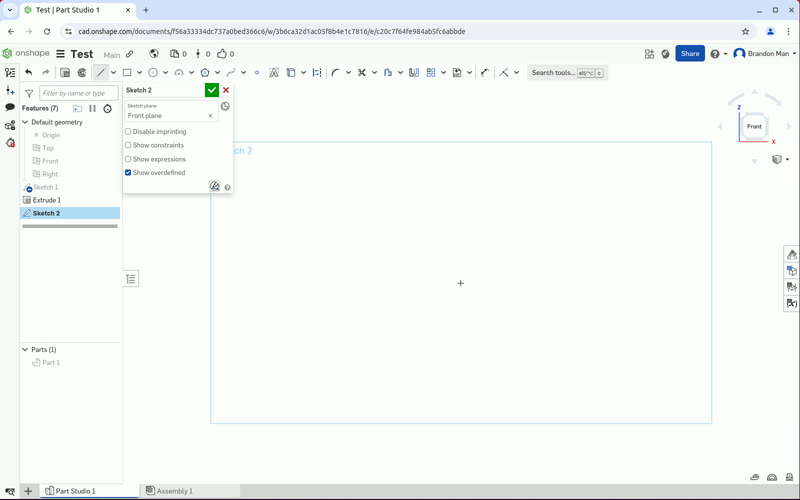
click(460, 282)
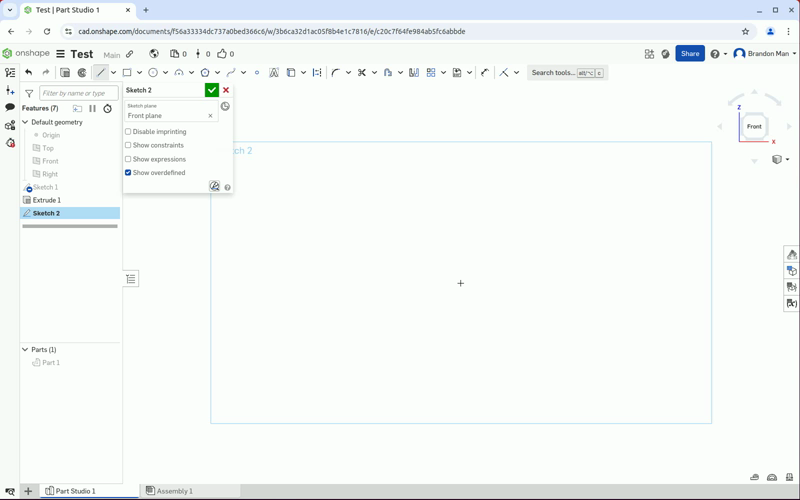
key_up(shift)
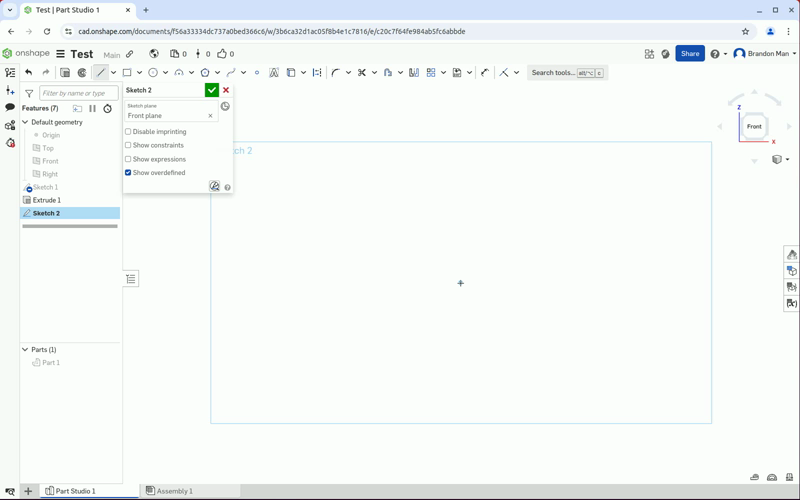
key_down(shift)
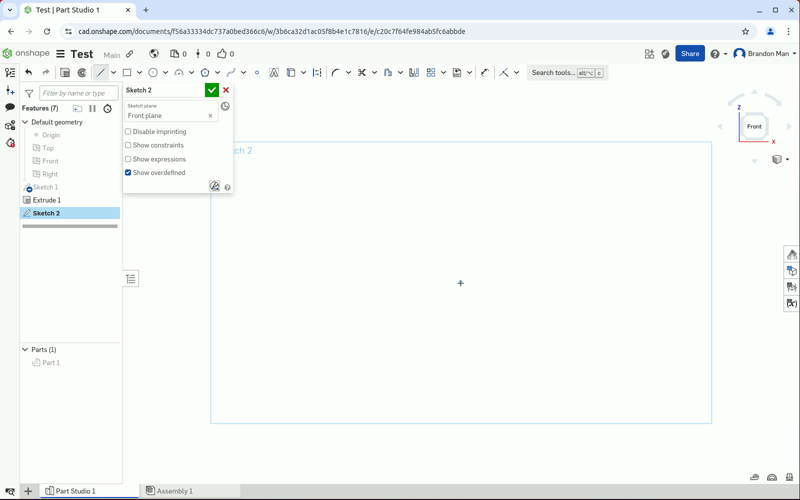
mouse_move(490, 282)
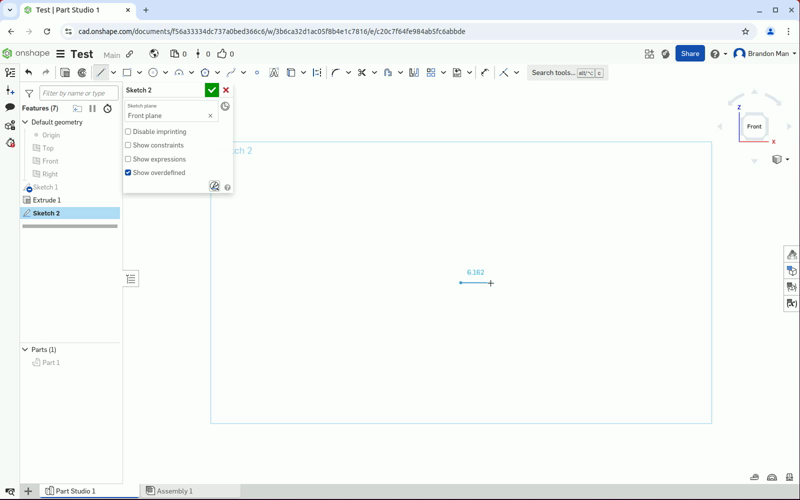
mouse_move(500, 282)
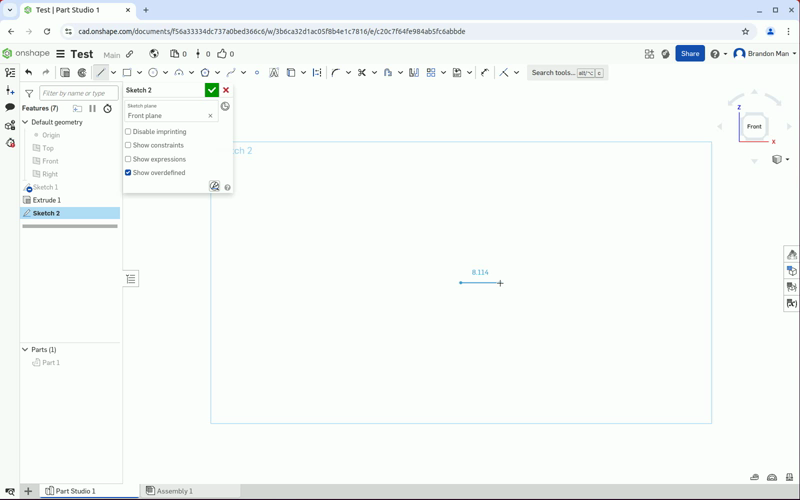
click(500, 282)
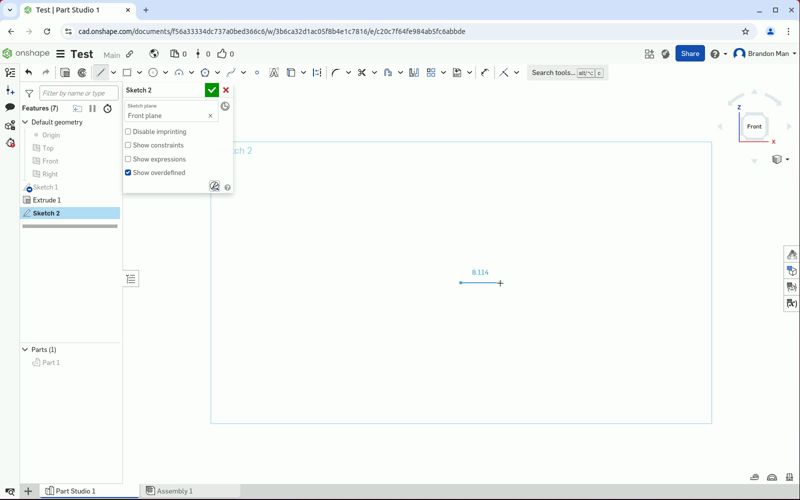
key_up(shift)
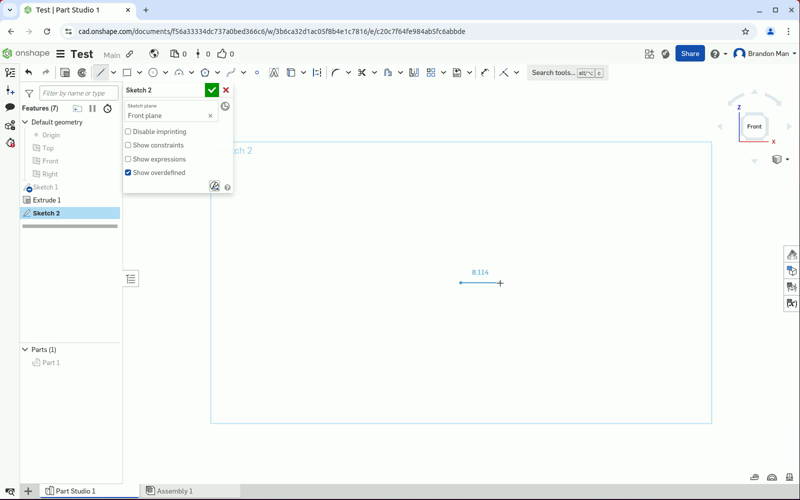
key(esc)
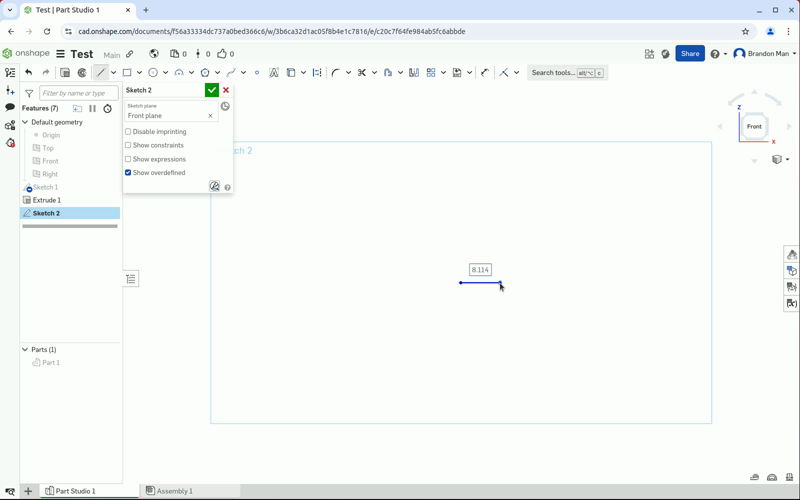
key(a)
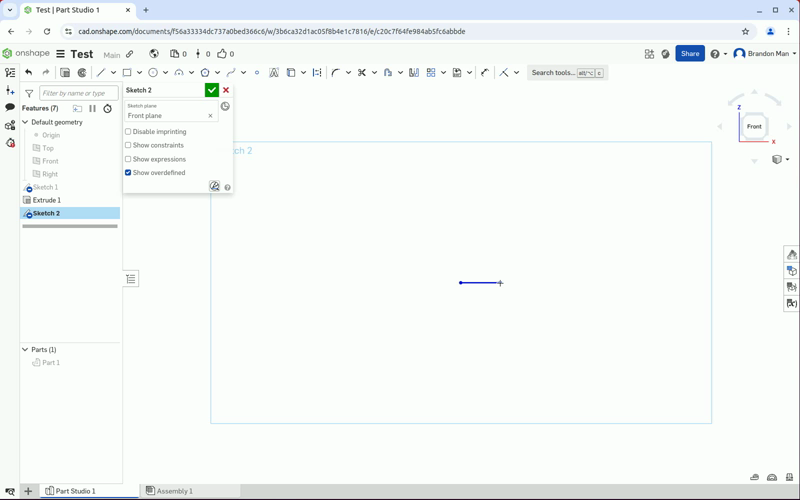
mouse_move(500, 282)
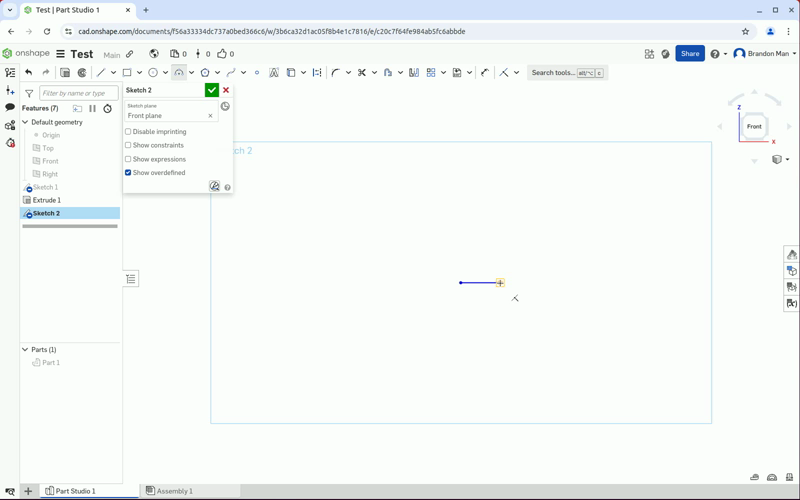
click(500, 282)
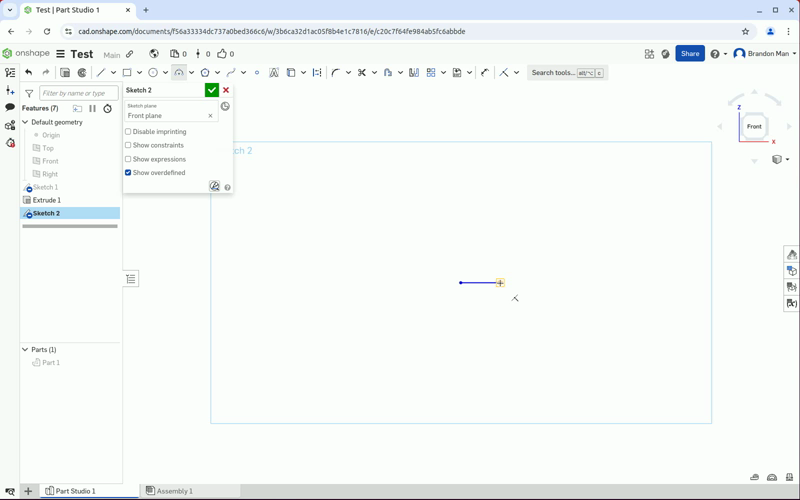
key_down(shift)
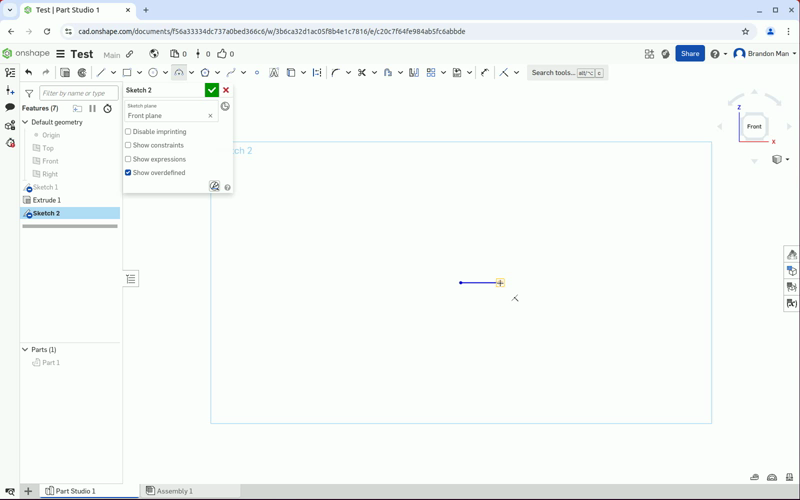
mouse_move(460, 243)
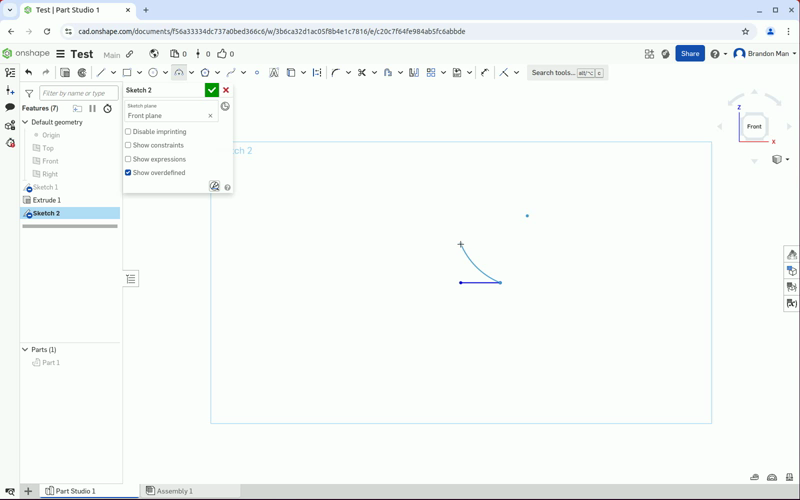
click(460, 243)
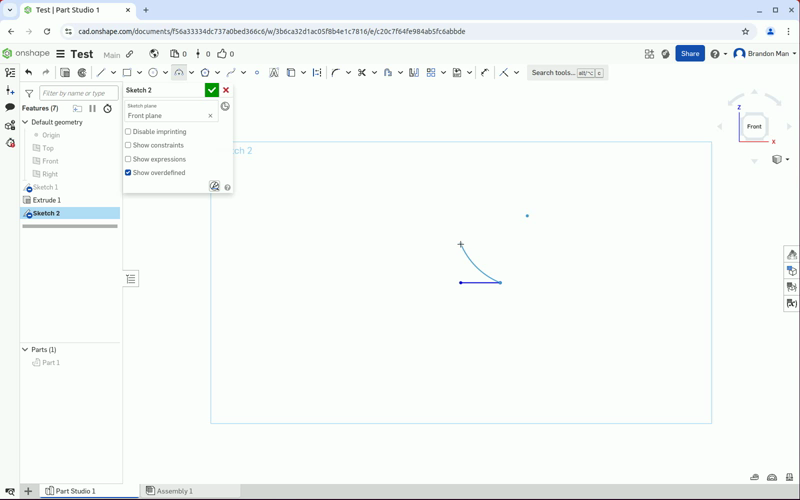
mouse_move(432, 310)
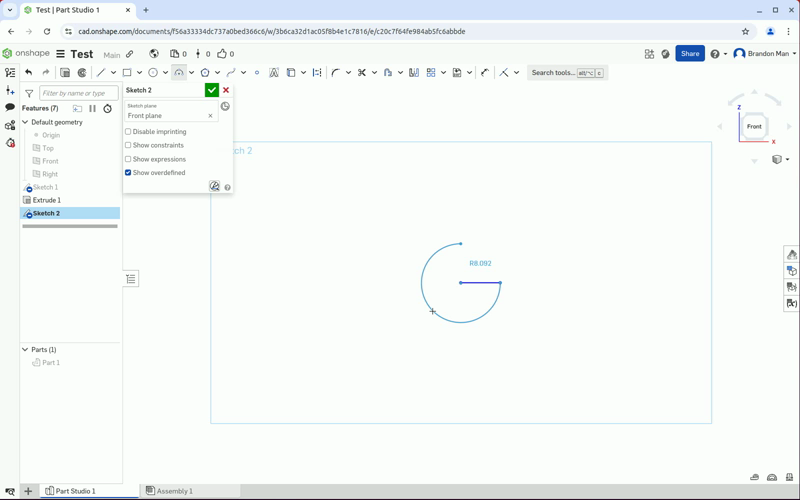
click(432, 310)
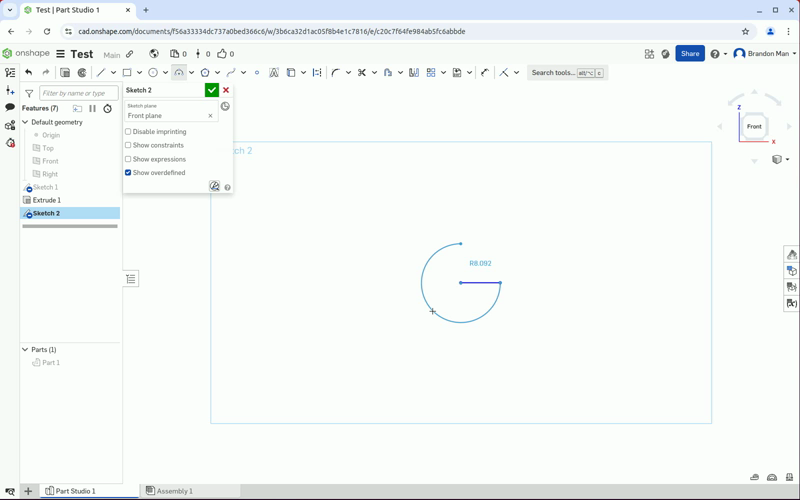
key_up(shift)
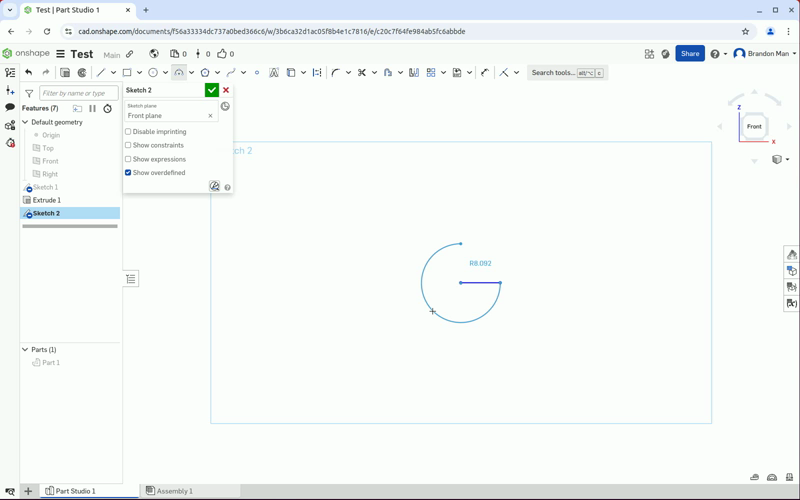
key(esc)
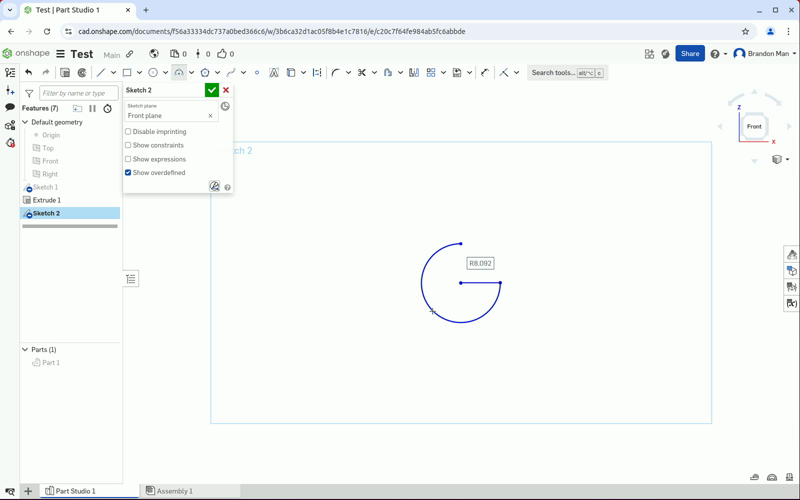
key(l)
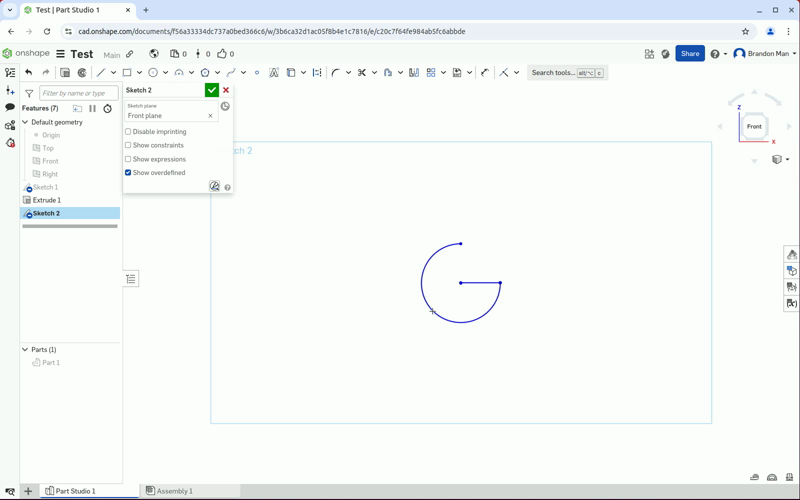
mouse_move(460, 243)
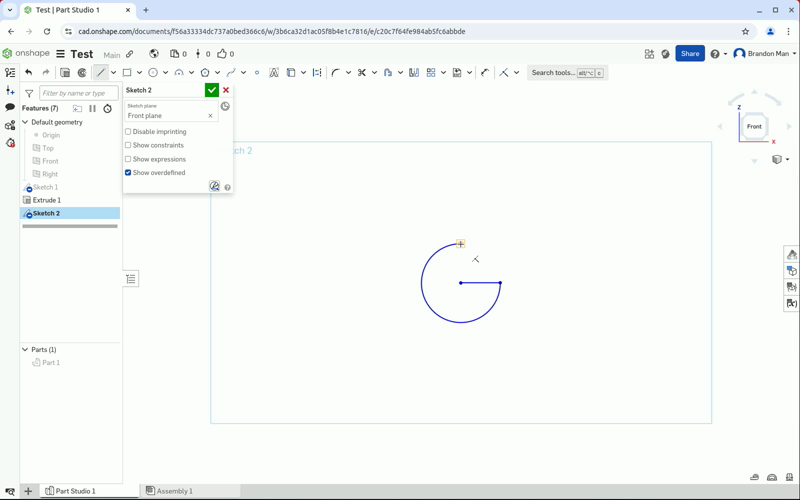
click(460, 243)
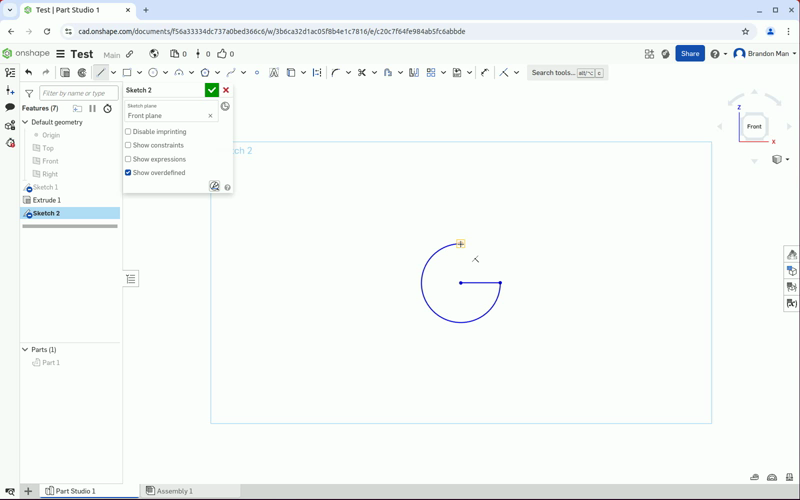
mouse_move(490, 243)
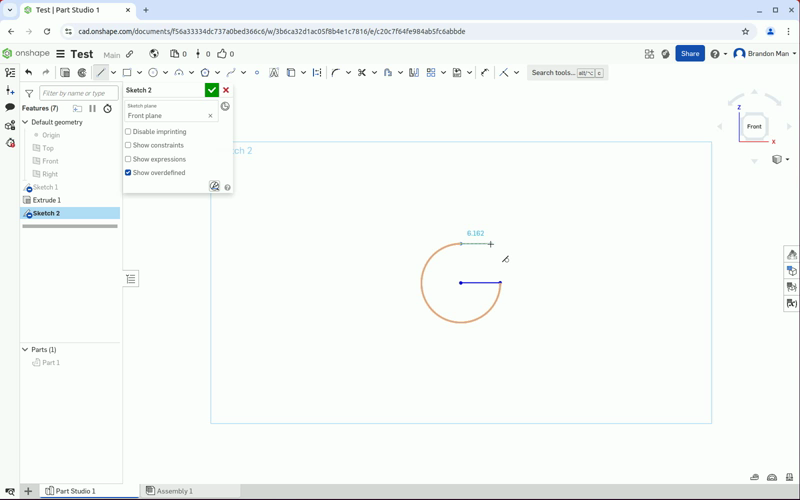
key_down(shift)
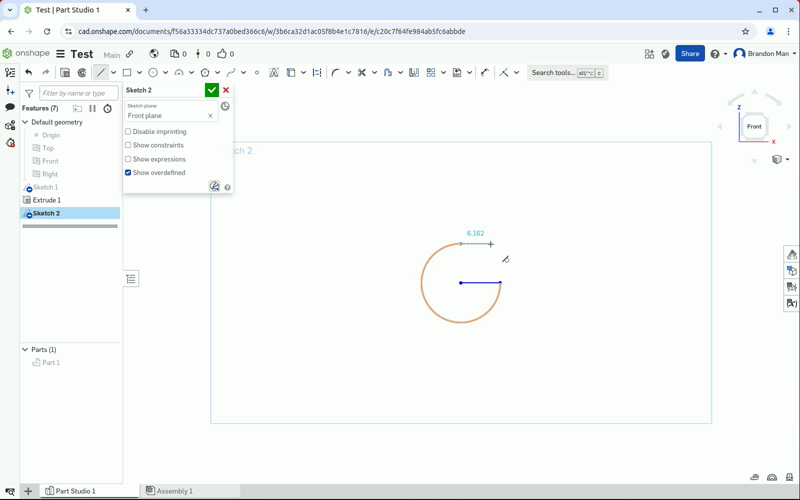
mouse_move(460, 282)
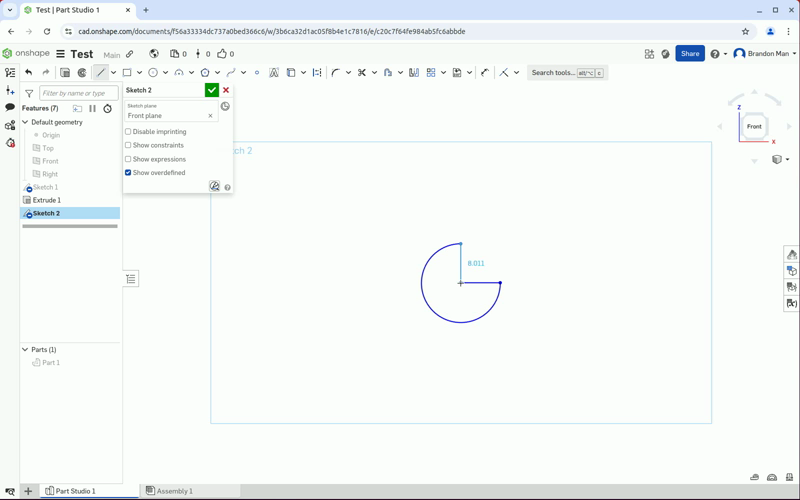
key_up(shift)
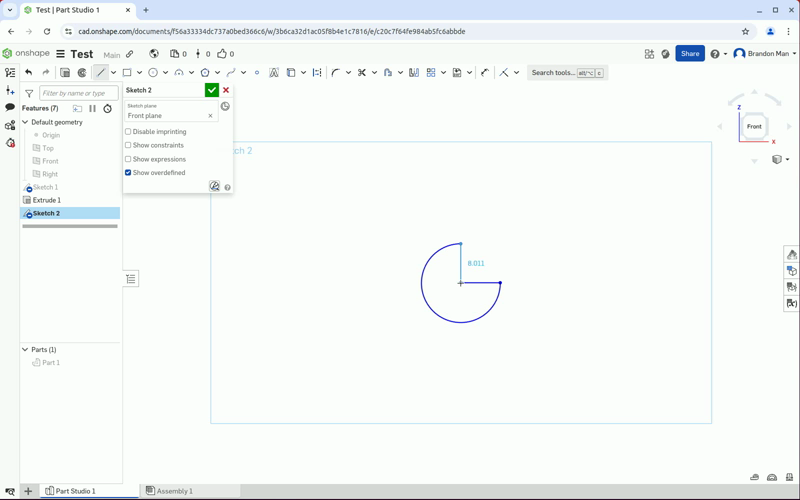
click(460, 282)
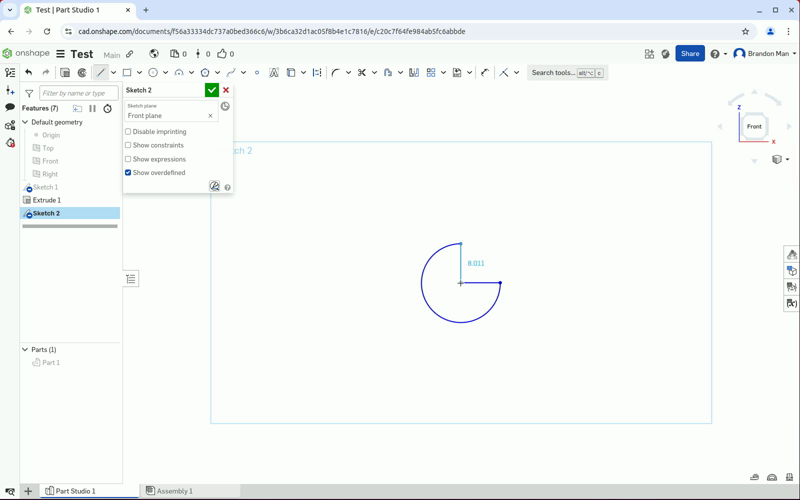
key(esc)
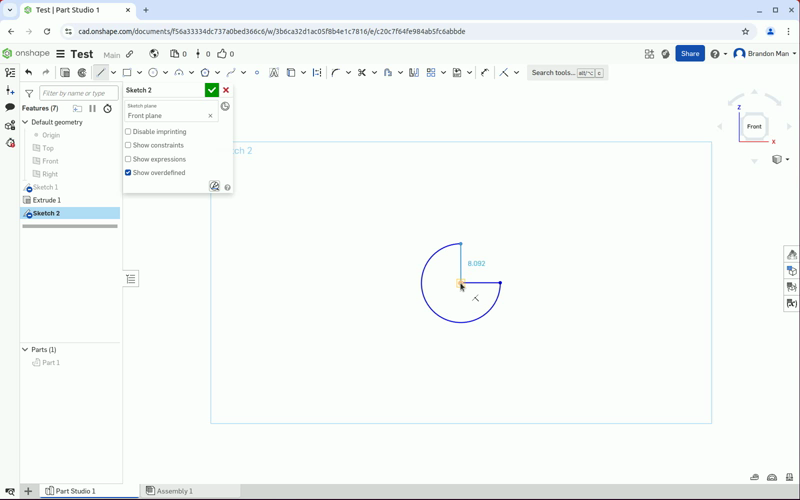
mouse_move(428, 267)
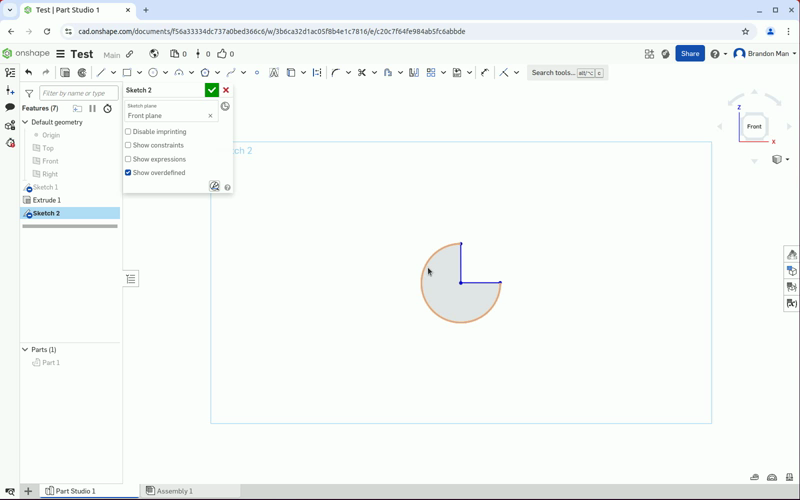
click(428, 267)
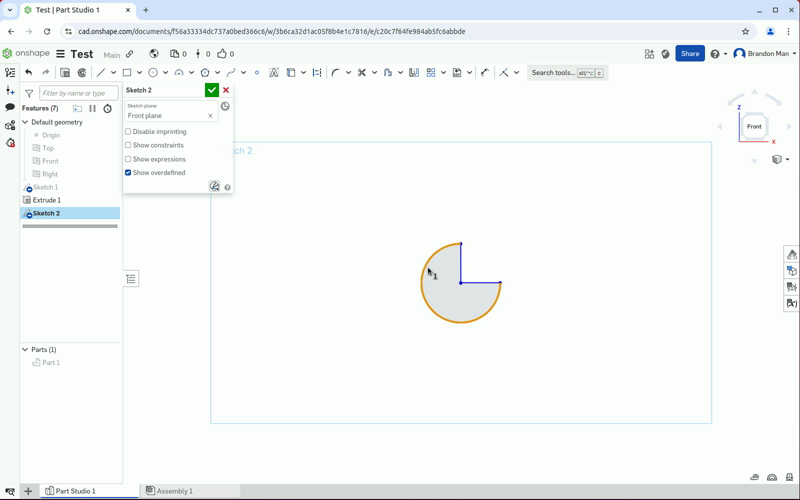
mouse_move(73, 352)
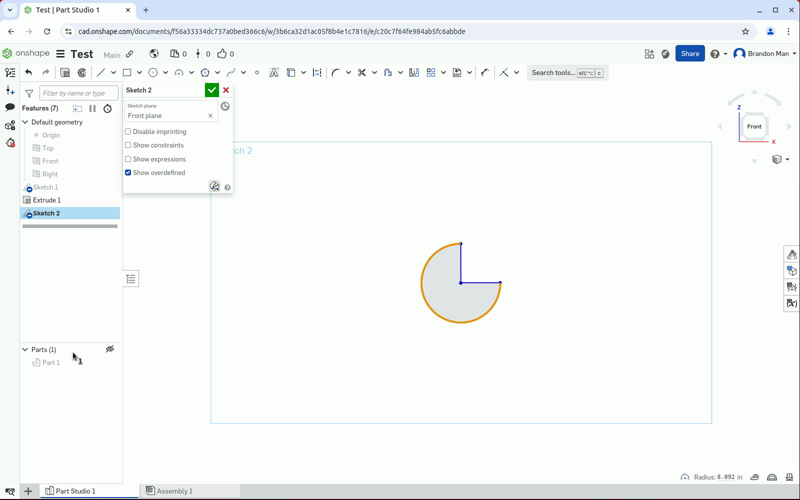
key(shift+y)
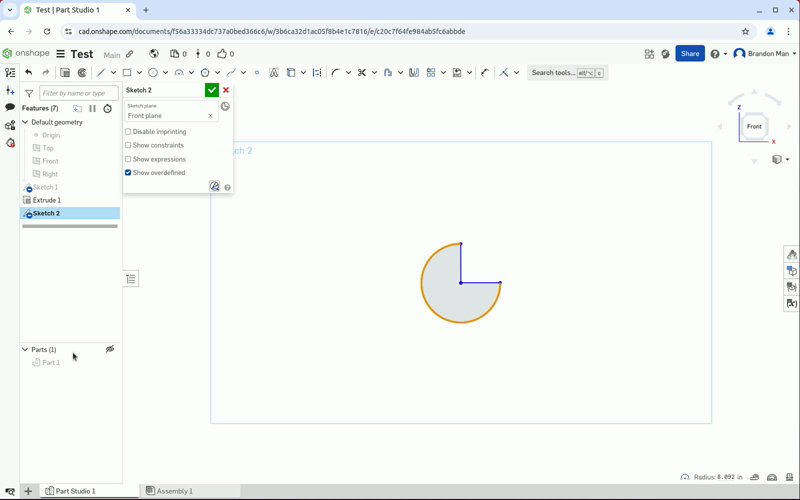
key(shift+e)
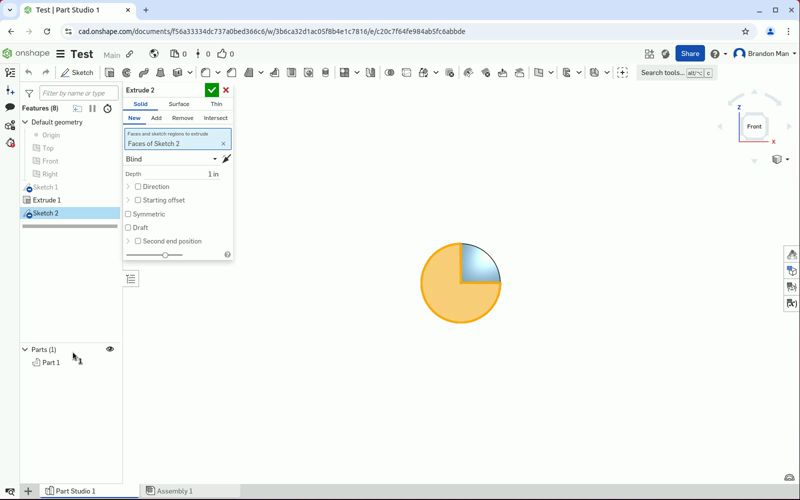
mouse_move(143, 106)
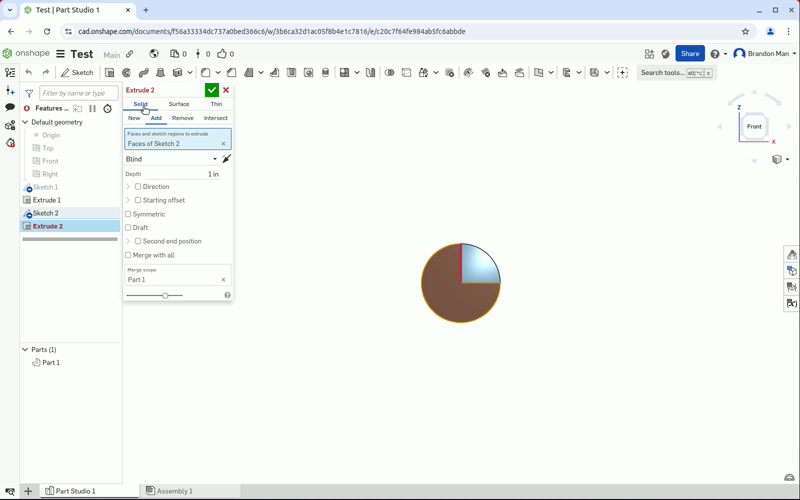
click(143, 106)
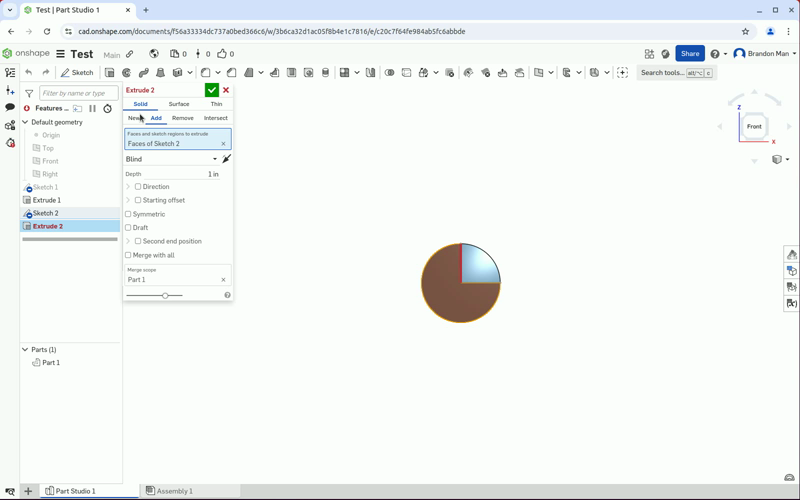
mouse_move(137, 120)
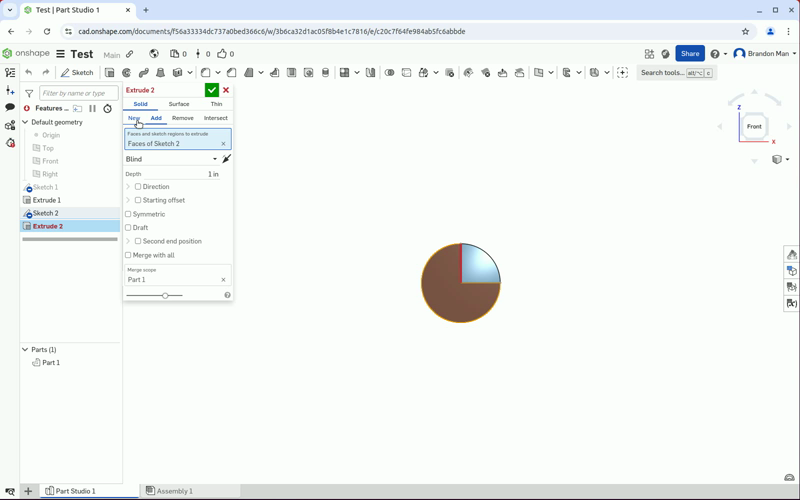
click(137, 120)
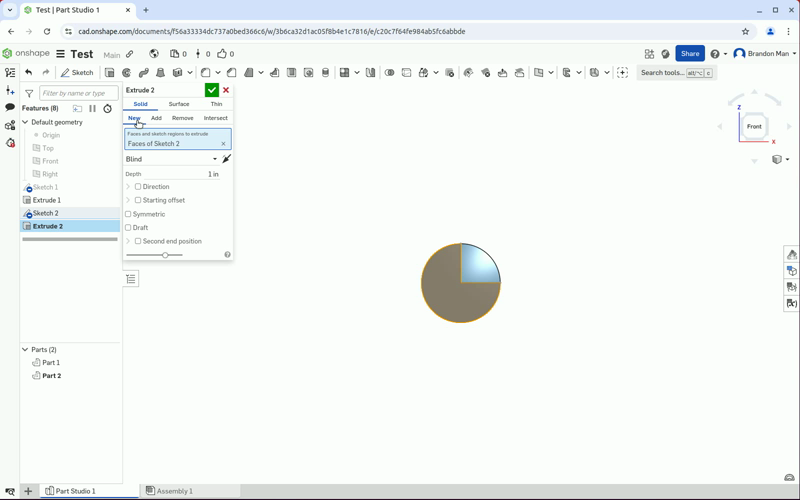
key(tab, 4)
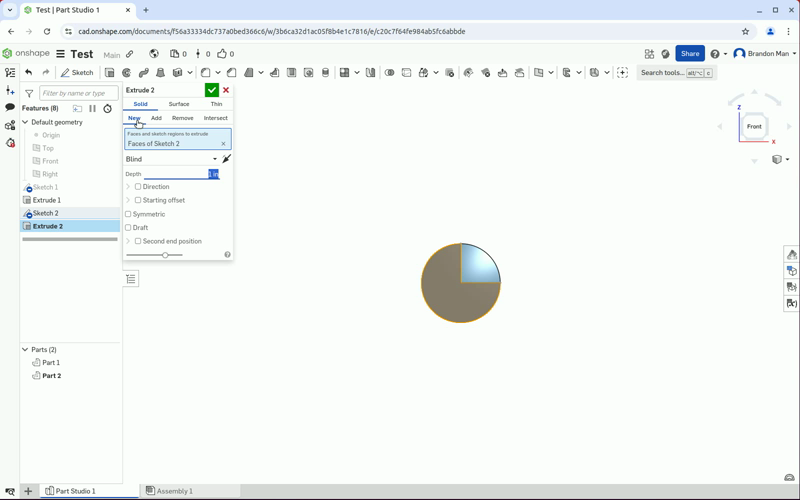
text(23.108)
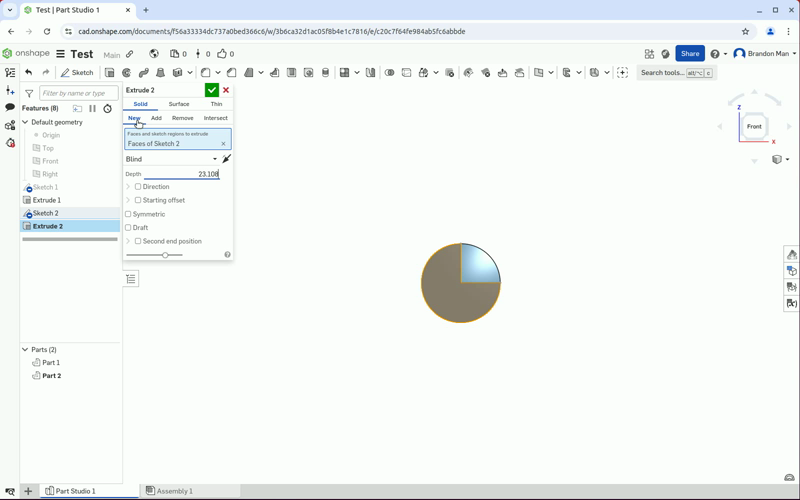
key(enter)
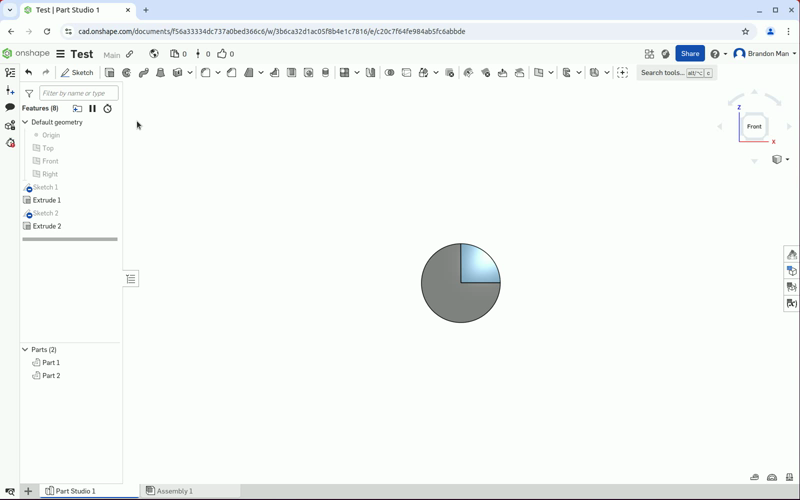
key(shift+h)
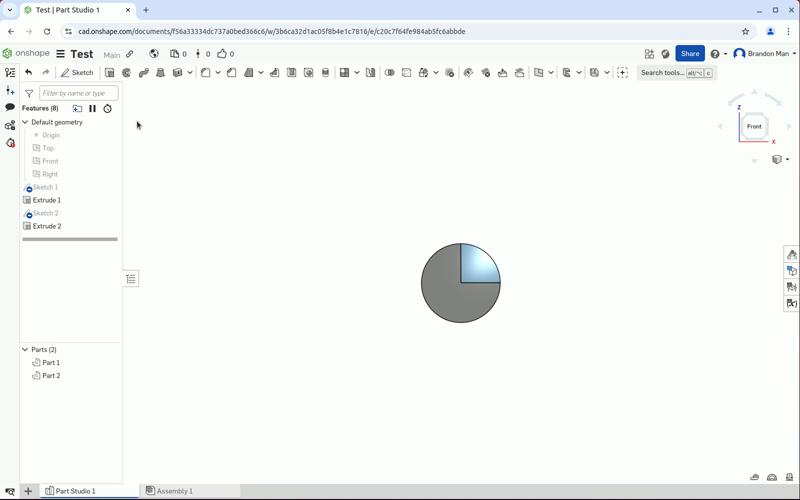
key(shift+h)
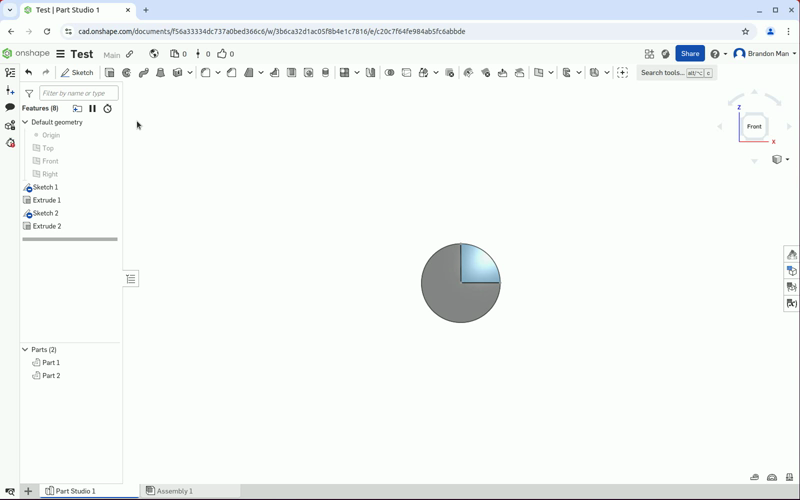
key(shift+7)
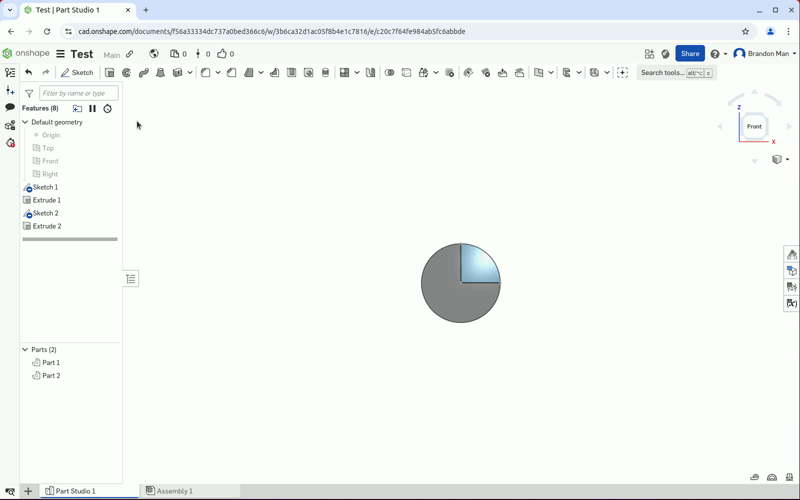
key(left, 2)
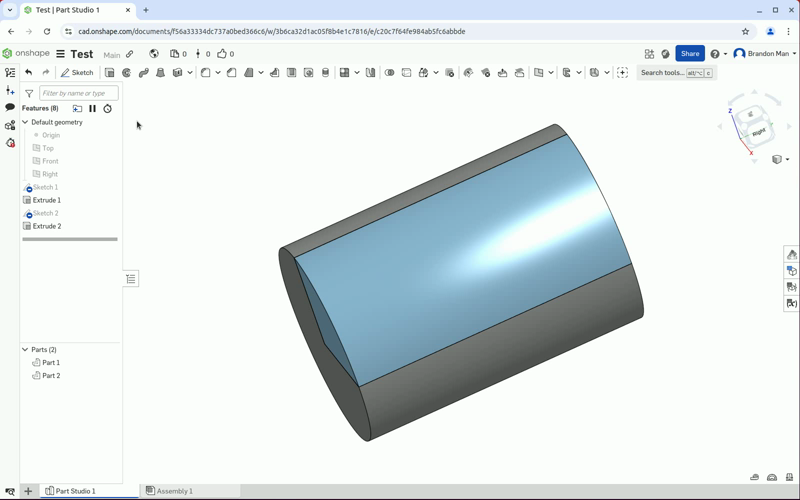
key(down, 2)
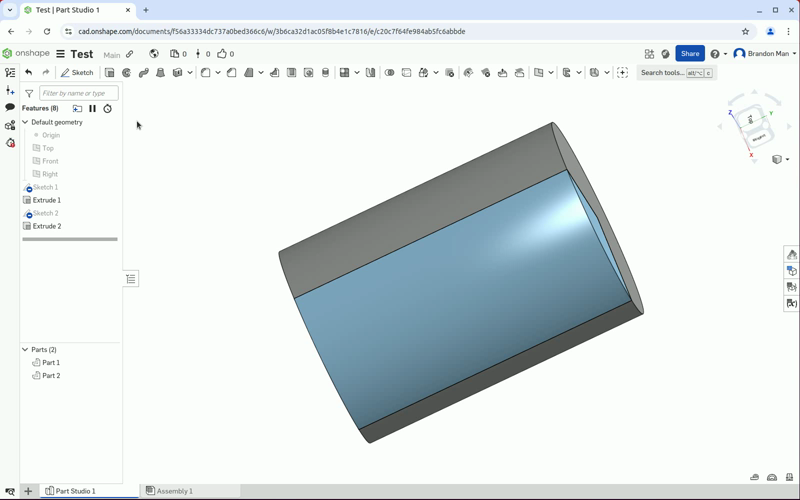
key(up, 2)
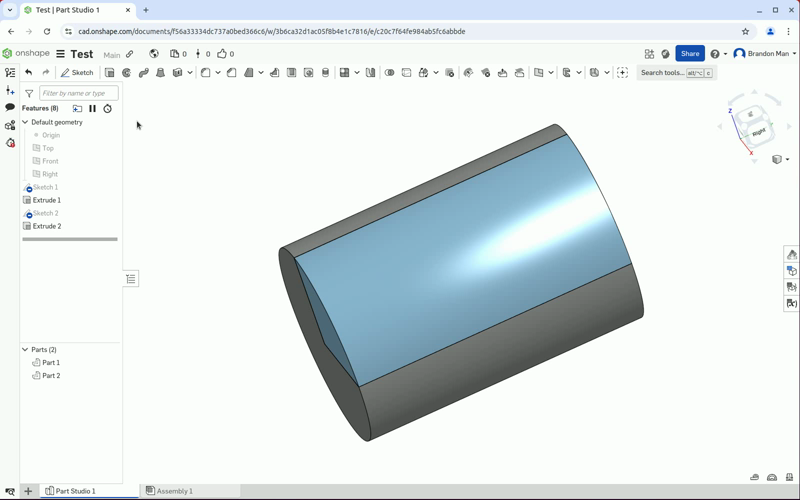
key(right, 2)
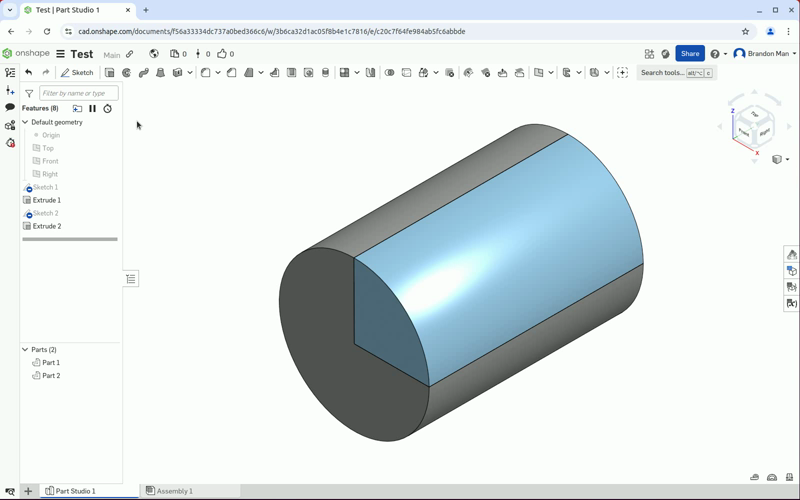
mouse_move(73, 189)
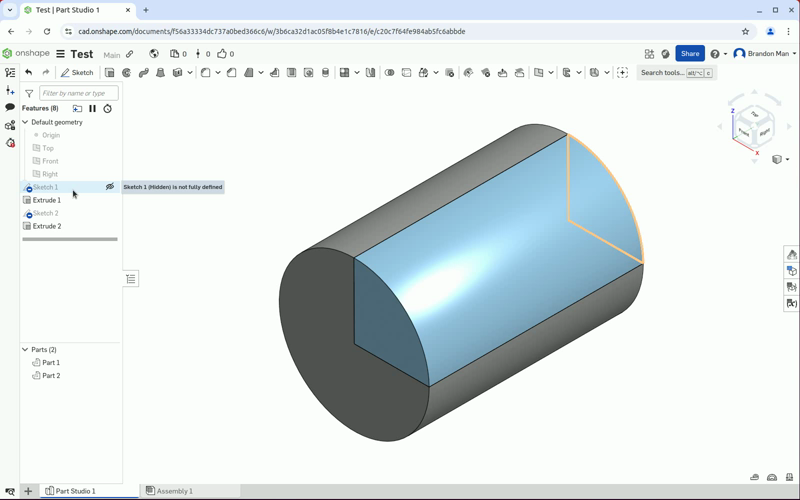
click(73, 189)